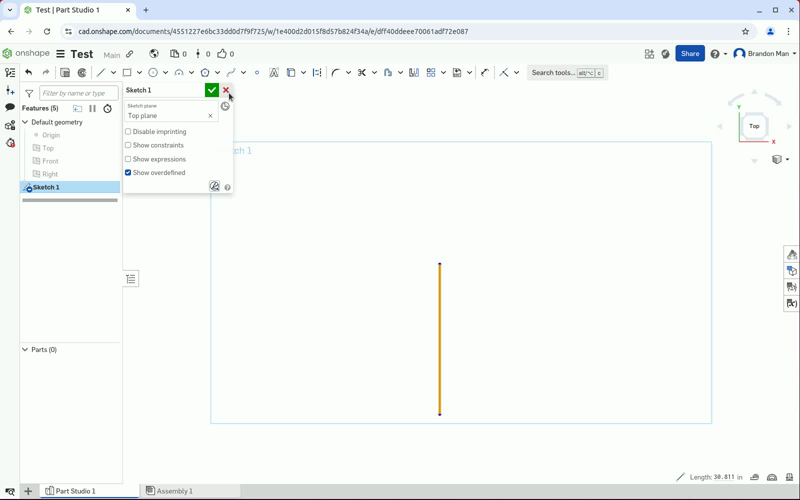
key(shift+h)
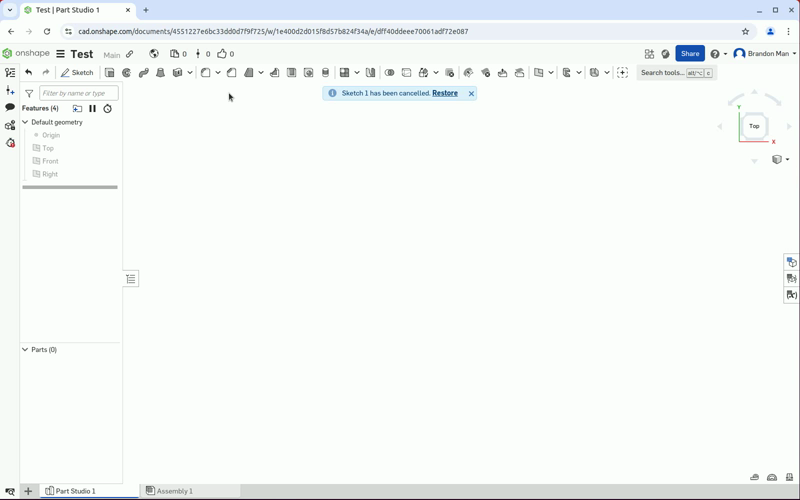
mouse_move(73, 352)
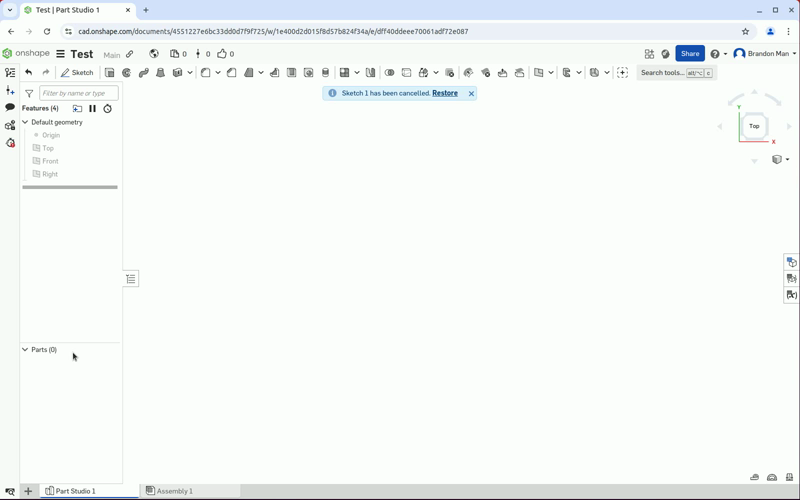
key(y)
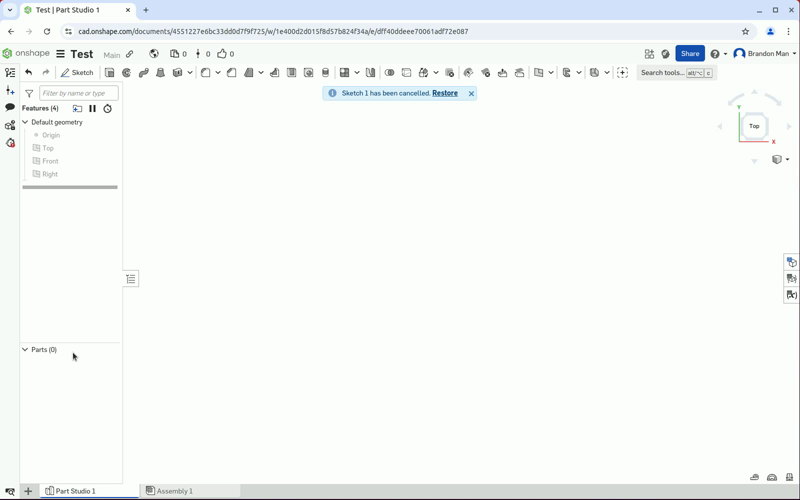
key(shift+p)
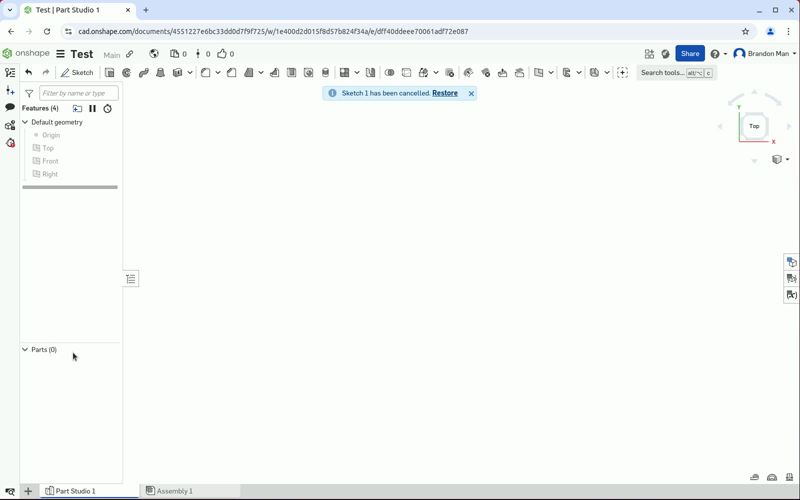
key(space)
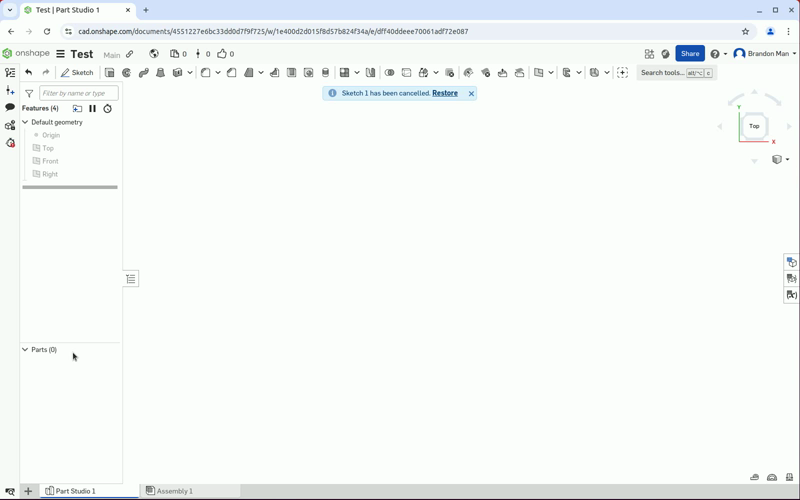
key_down(shift)
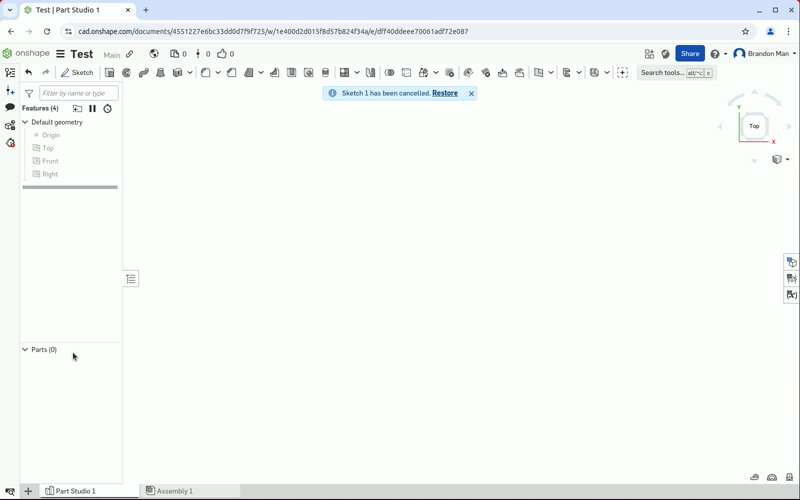
key(up)
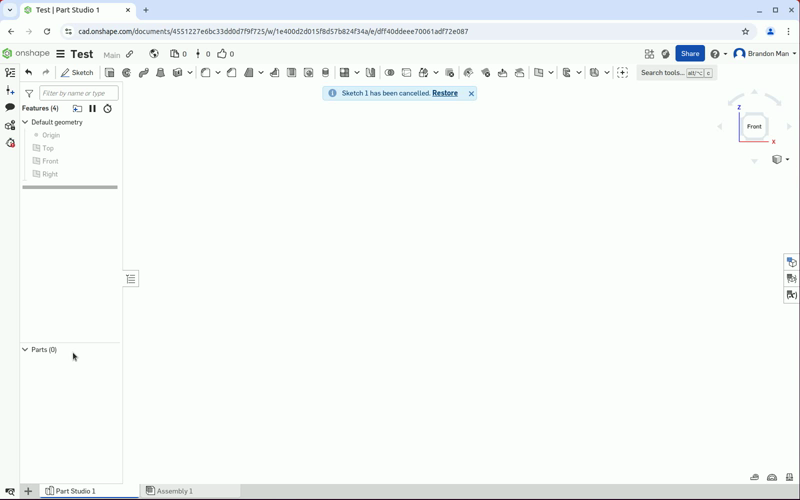
key_up(shift)
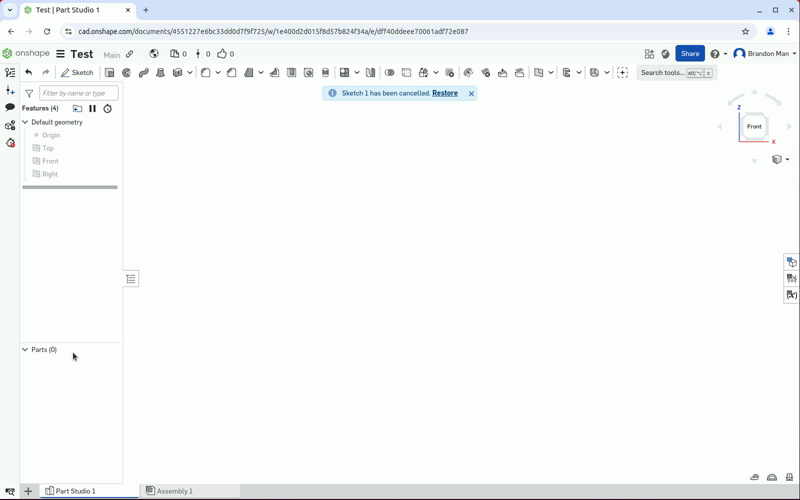
mouse_move(73, 352)
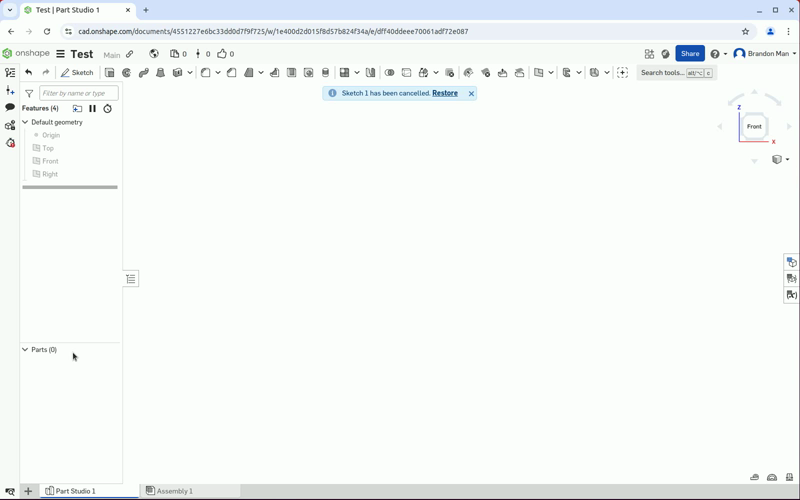
key(shift+y)
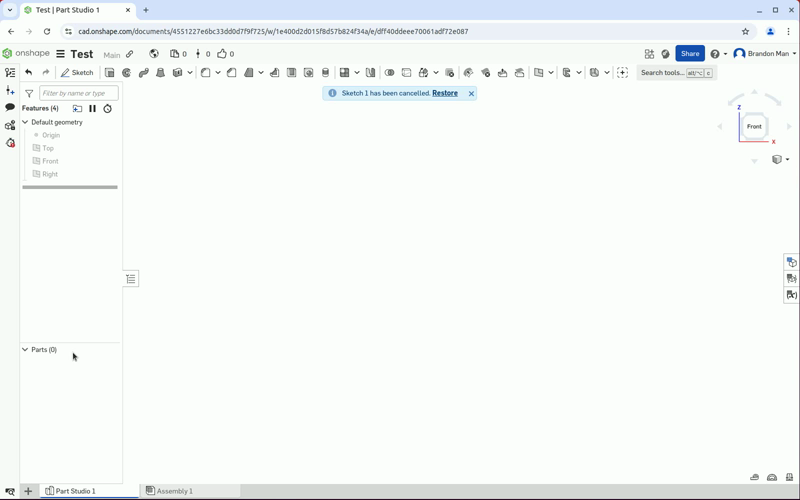
key(shift+s)
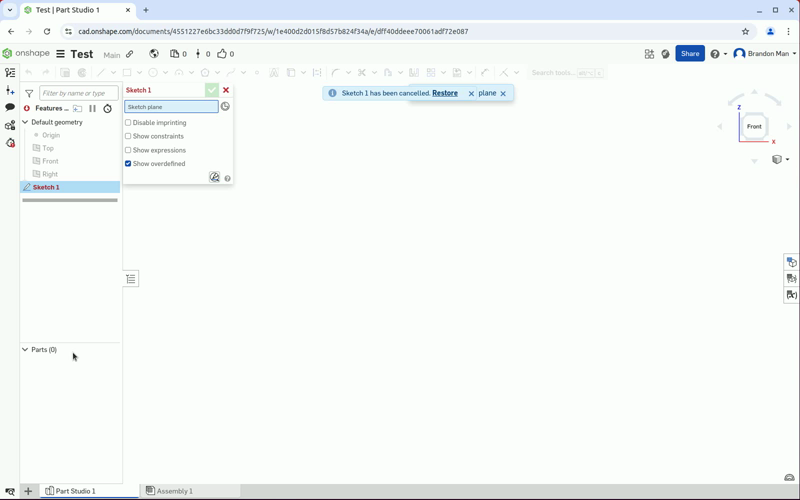
mouse_move(73, 163)
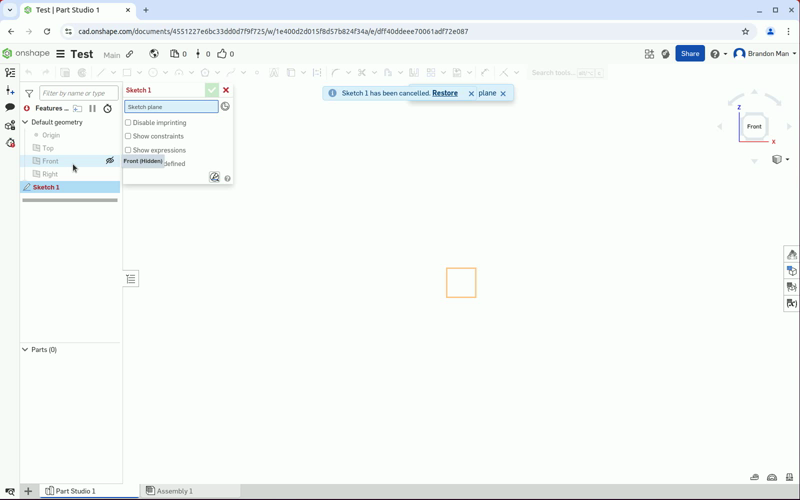
click(73, 163)
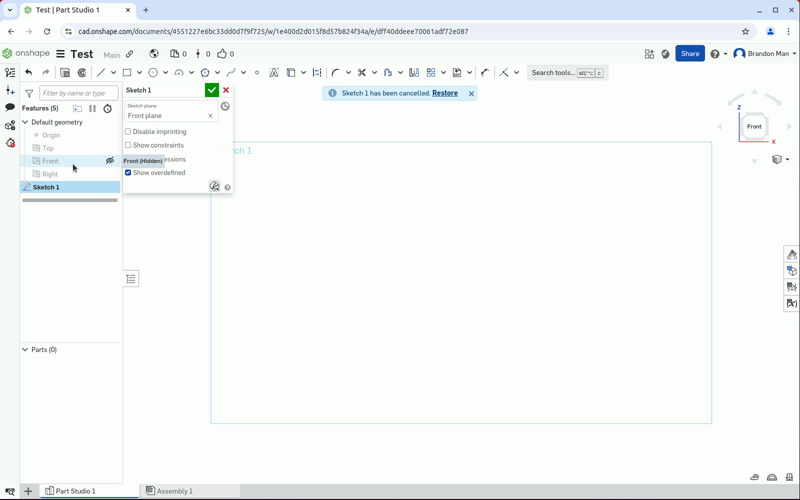
mouse_move(73, 352)
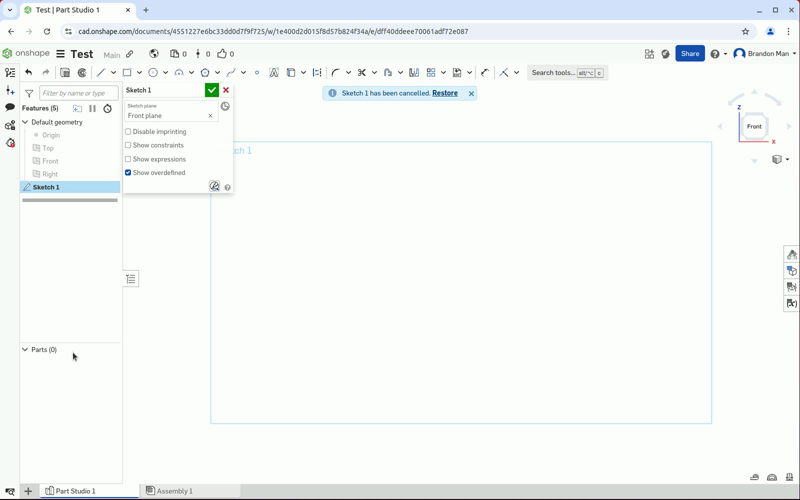
key(y)
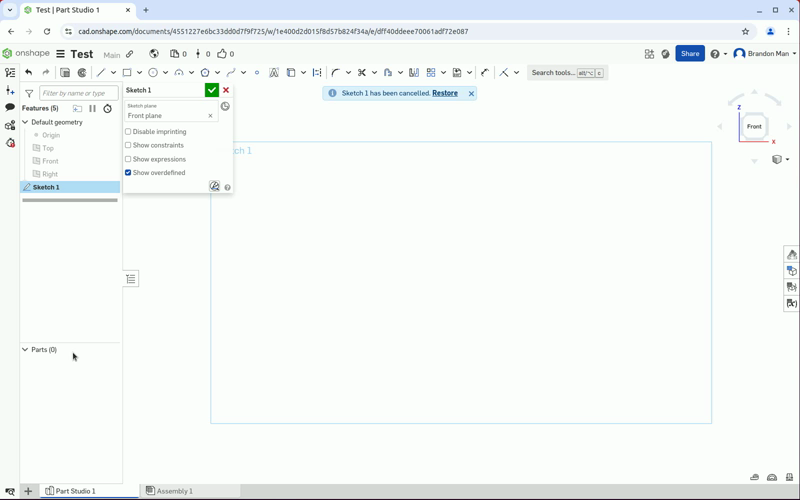
key(l)
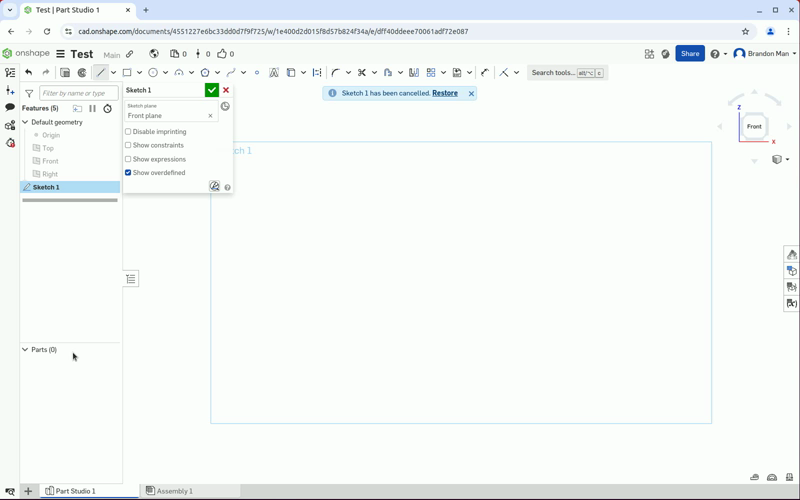
key_down(shift)
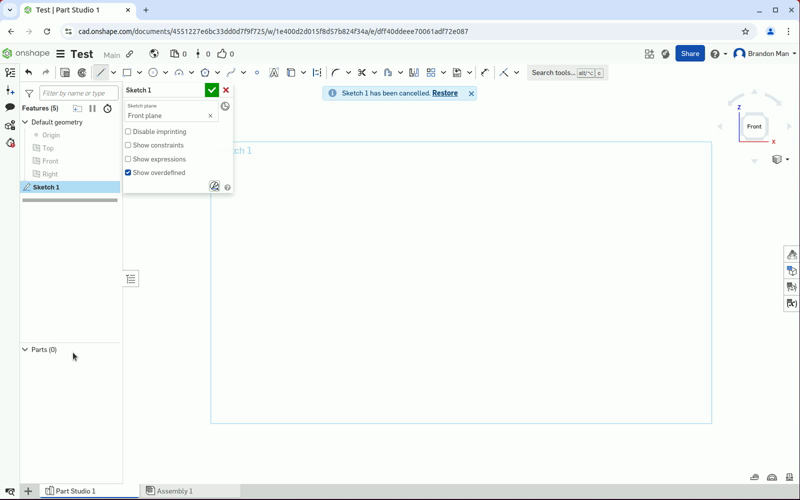
mouse_move(404, 339)
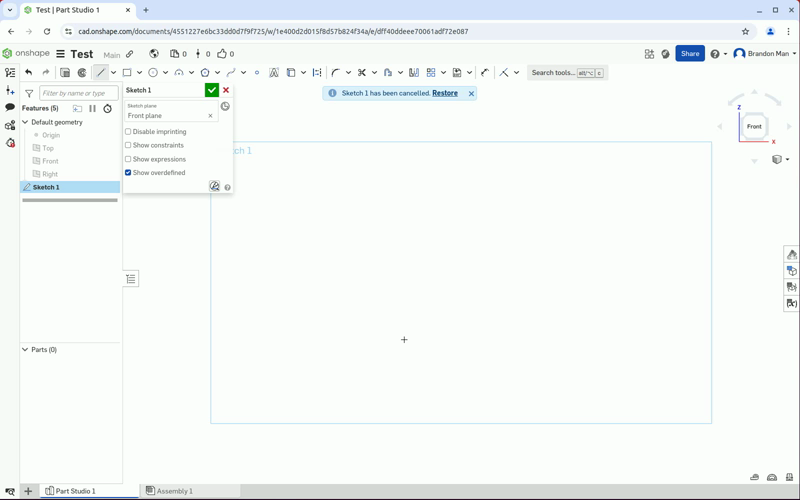
click(404, 339)
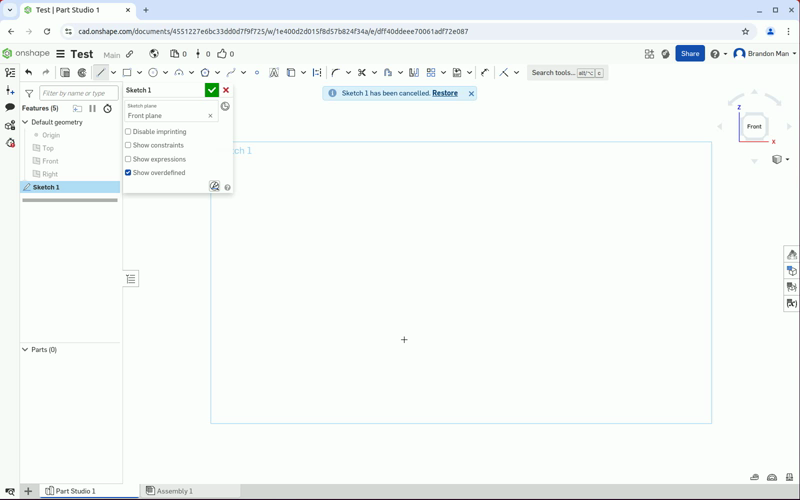
key_up(shift)
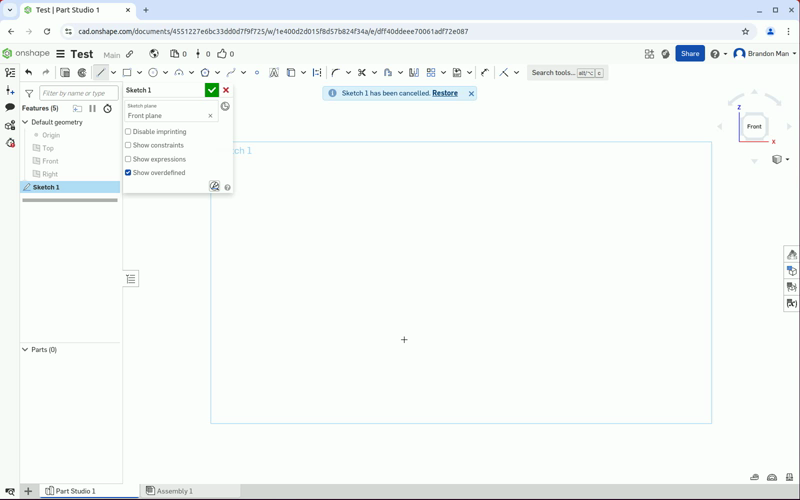
key_down(shift)
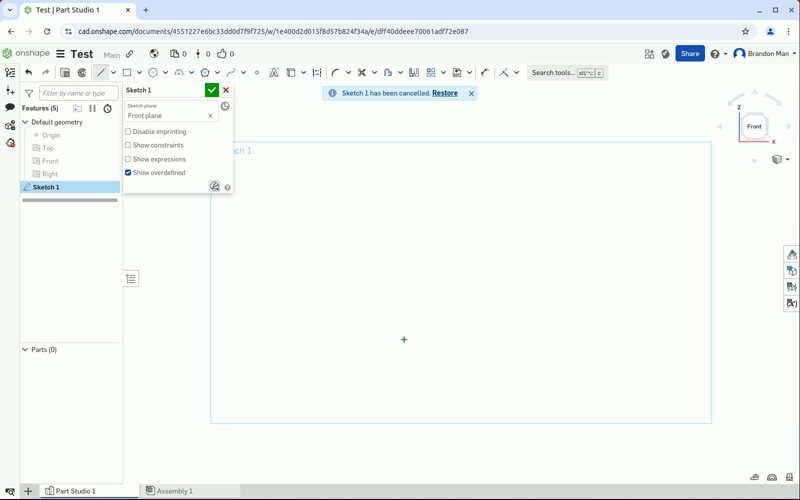
mouse_move(516, 339)
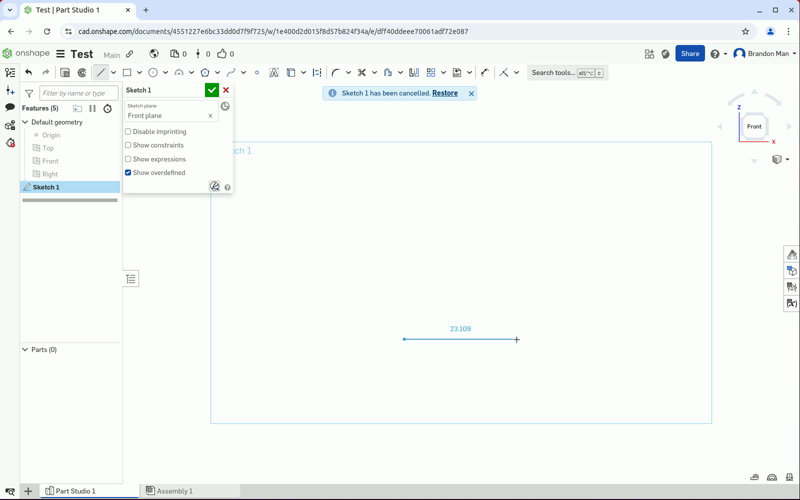
click(516, 339)
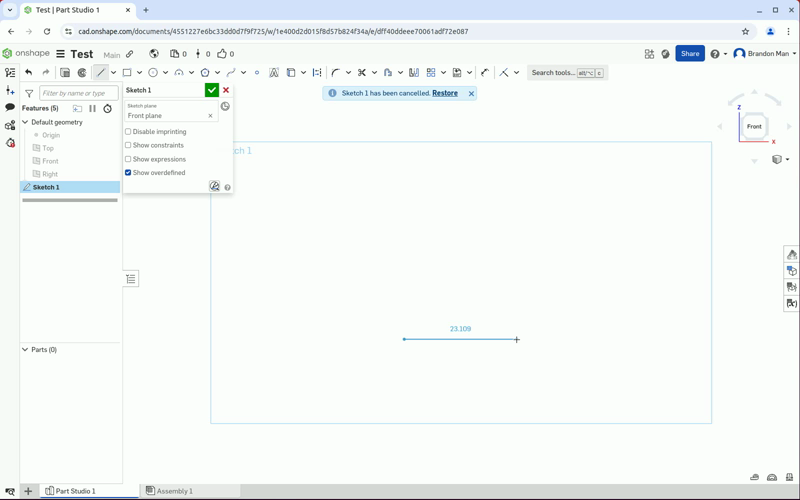
key_up(shift)
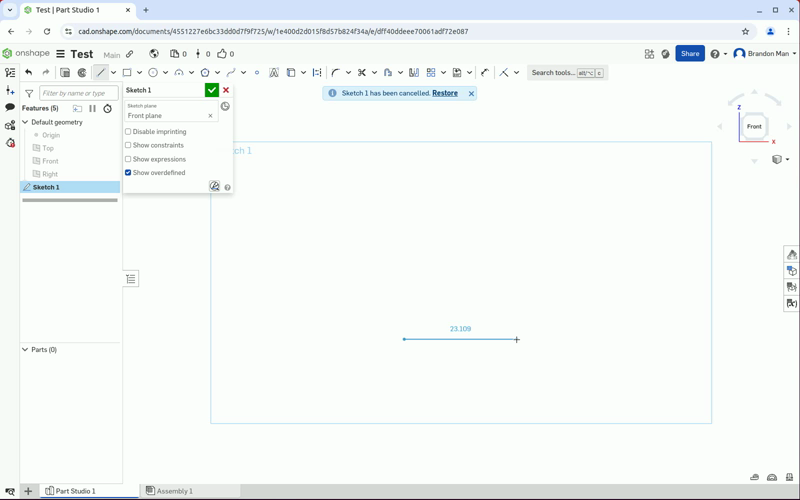
key_down(shift)
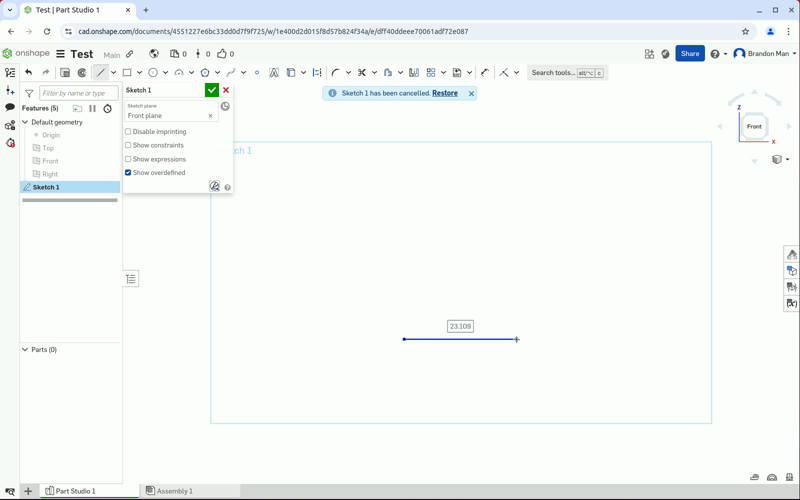
mouse_move(516, 226)
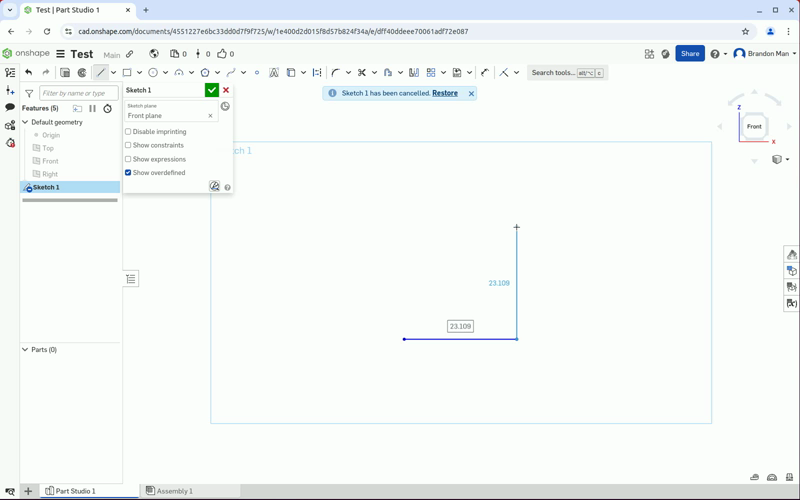
click(516, 226)
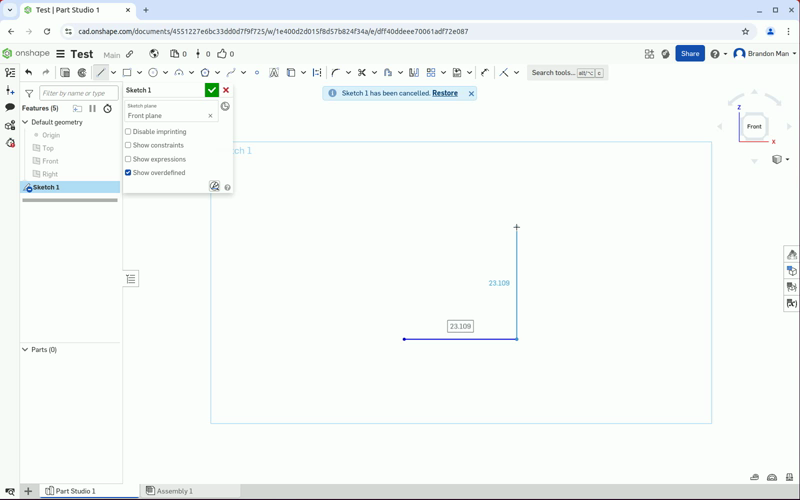
key_up(shift)
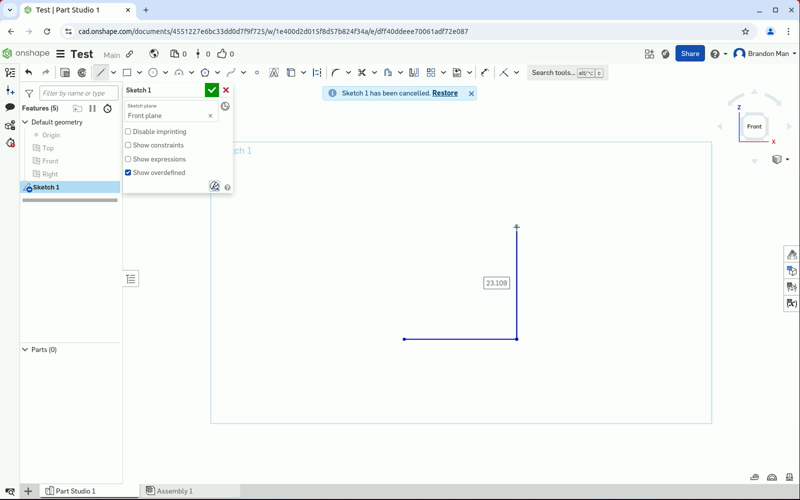
key_down(shift)
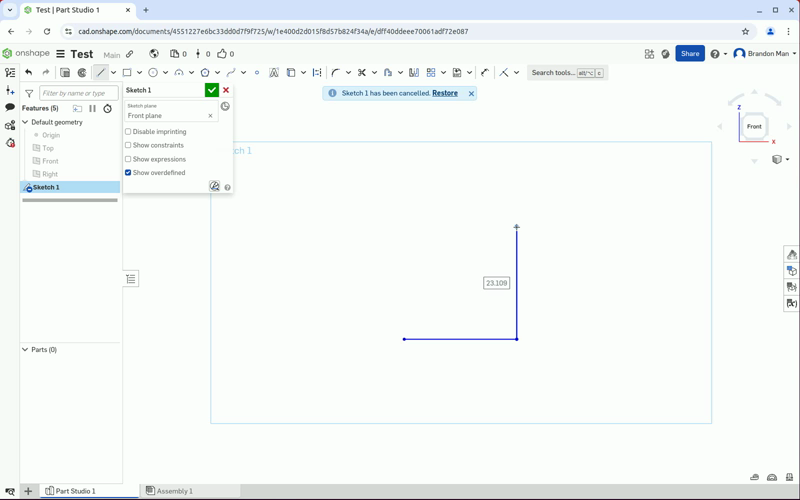
mouse_move(404, 226)
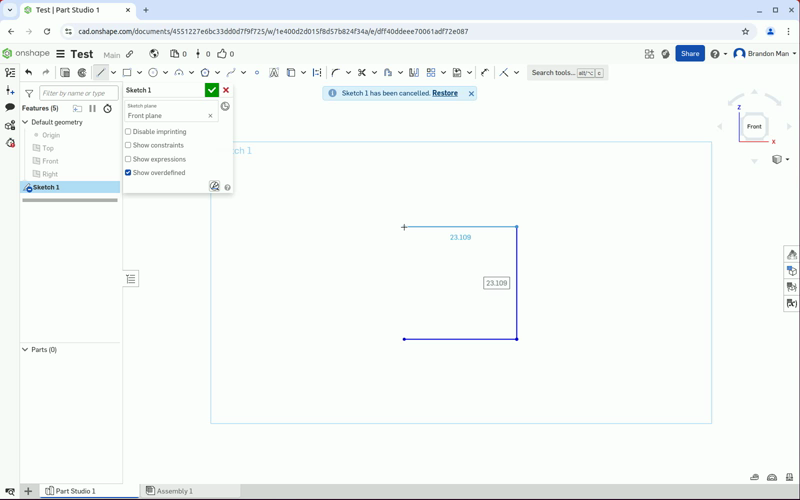
click(404, 226)
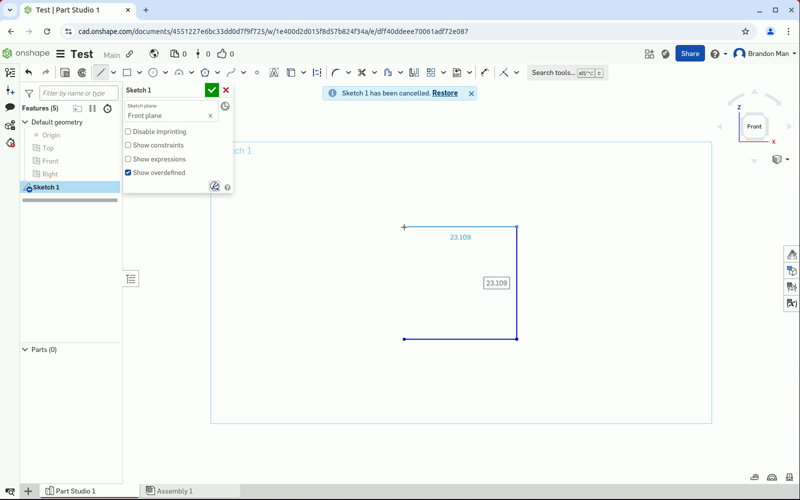
key_up(shift)
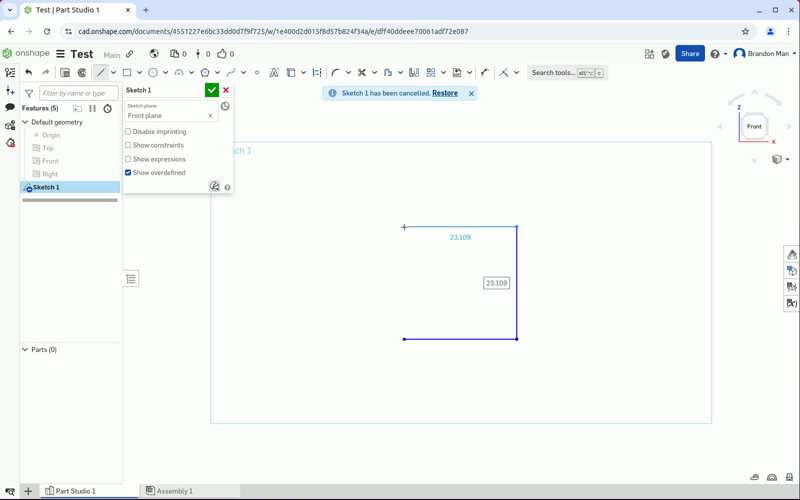
key_down(shift)
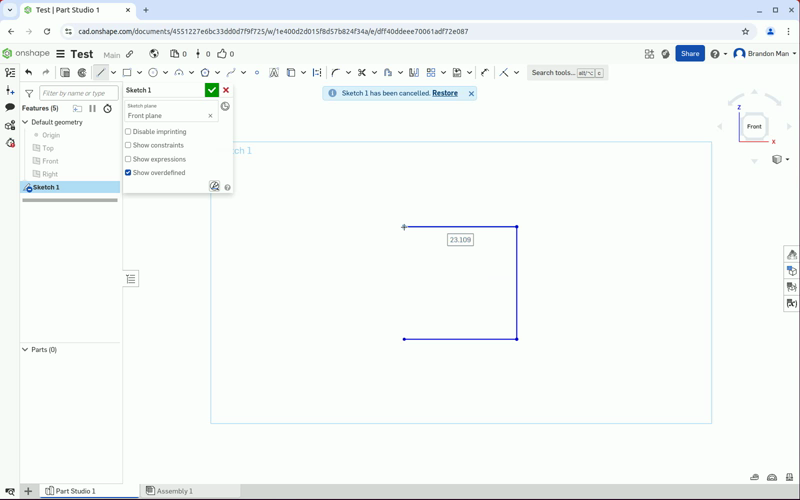
mouse_move(404, 339)
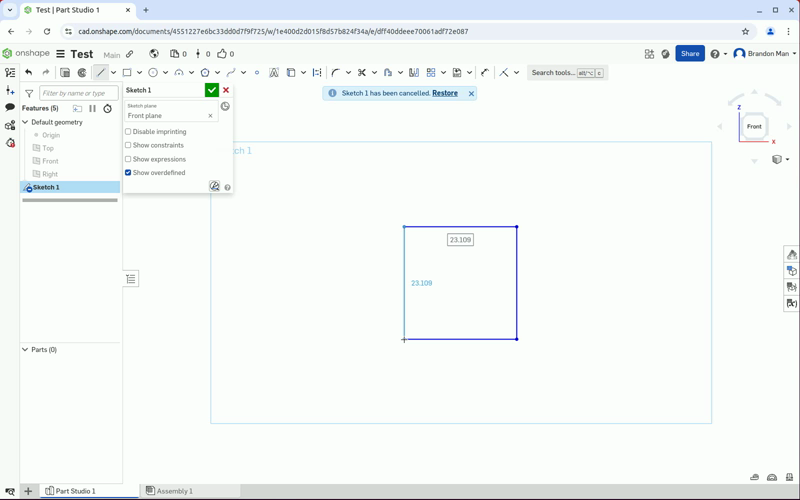
key_up(shift)
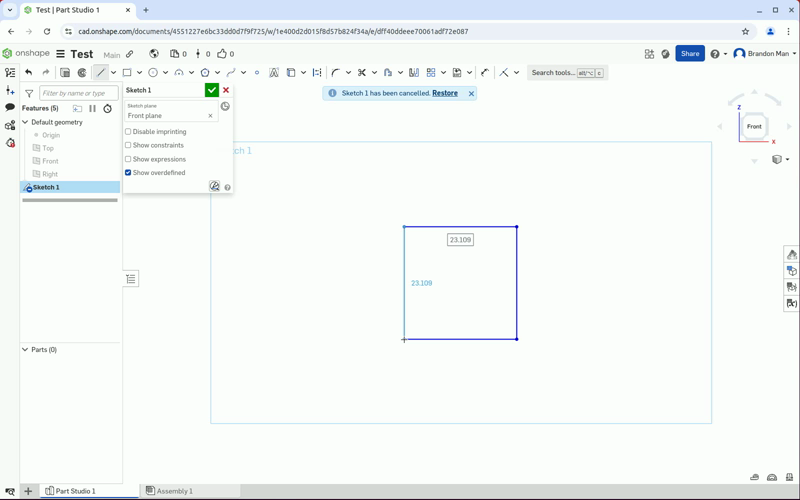
click(404, 339)
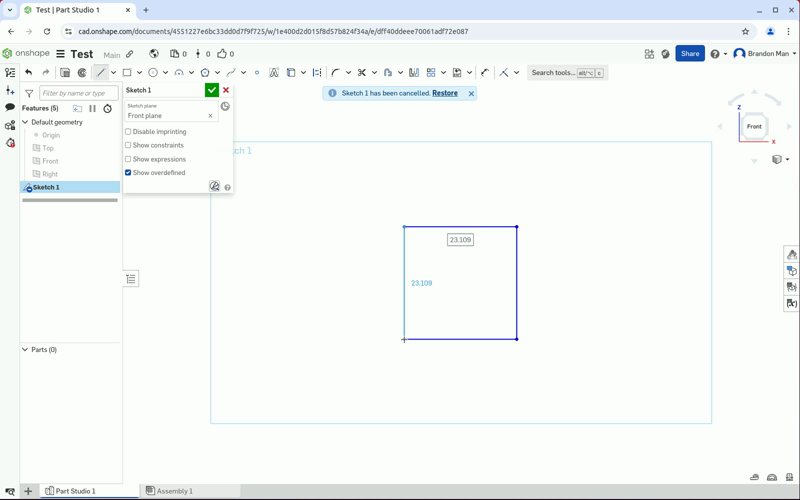
key(esc)
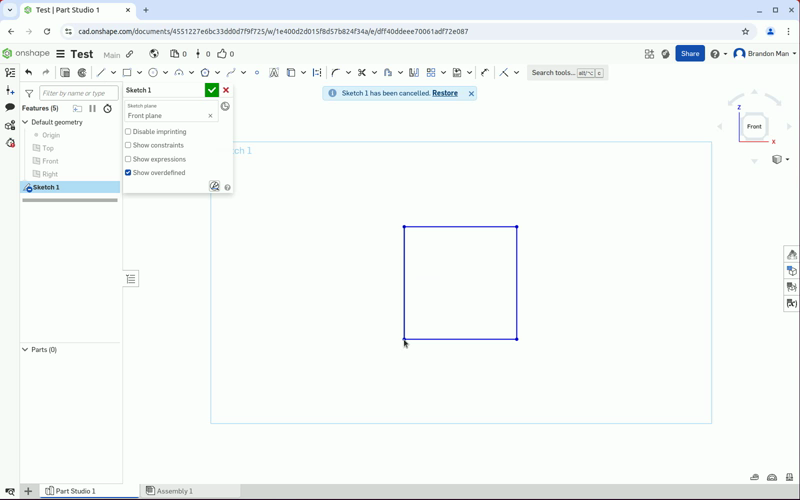
mouse_move(427, 237)
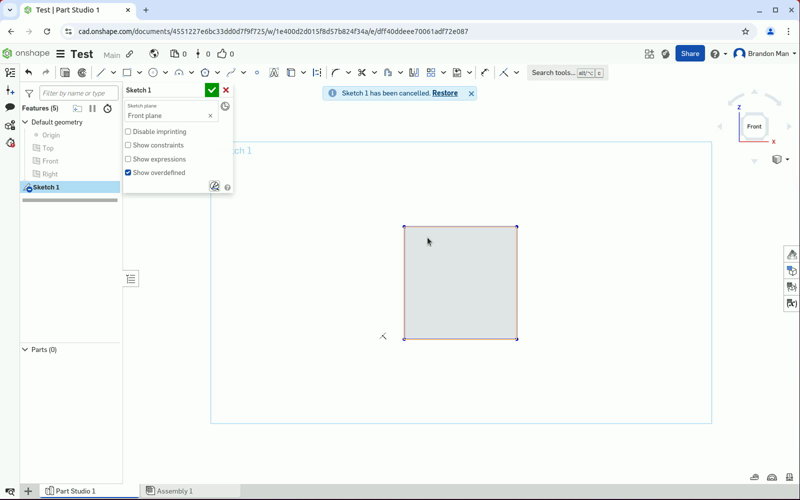
click(427, 237)
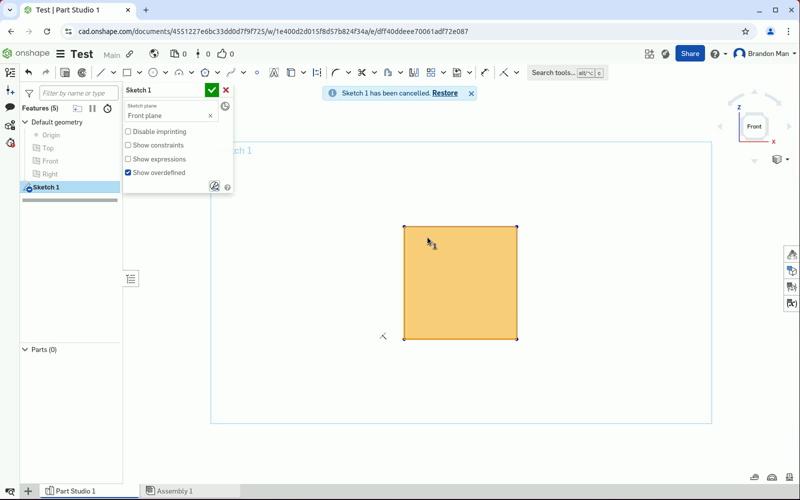
mouse_move(73, 352)
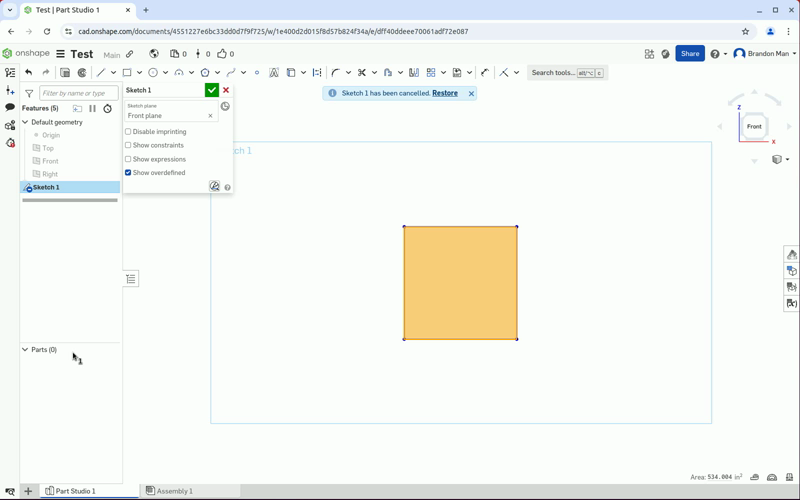
key(shift+y)
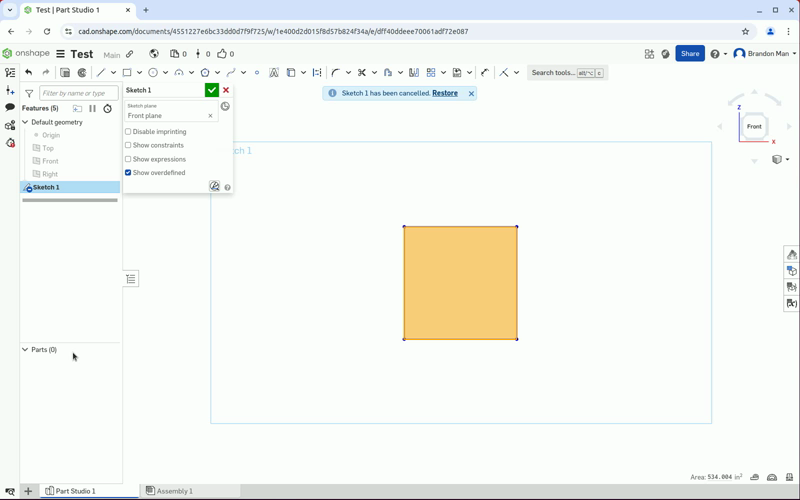
key(shift+e)
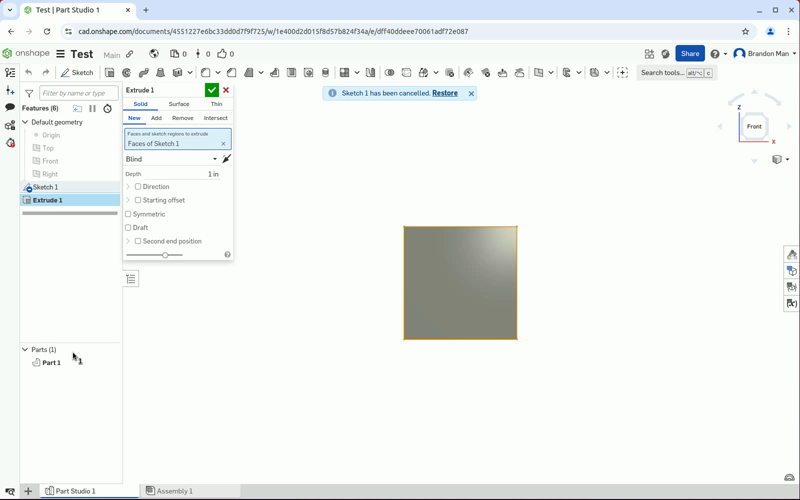
mouse_move(143, 106)
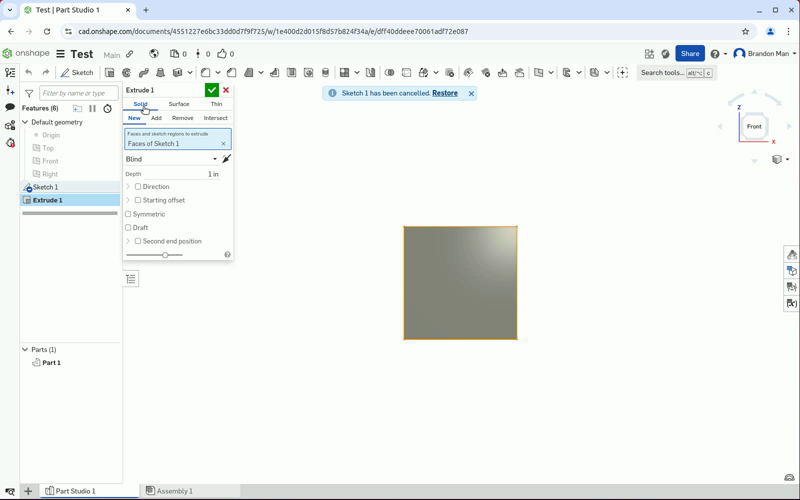
click(143, 106)
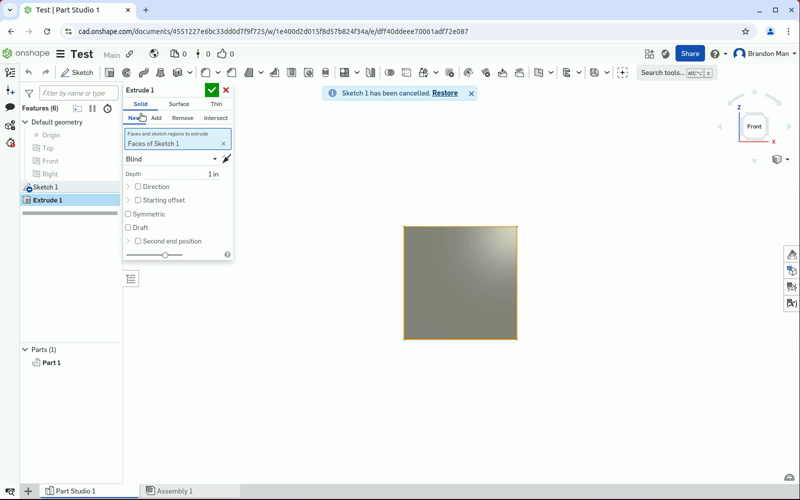
mouse_move(137, 120)
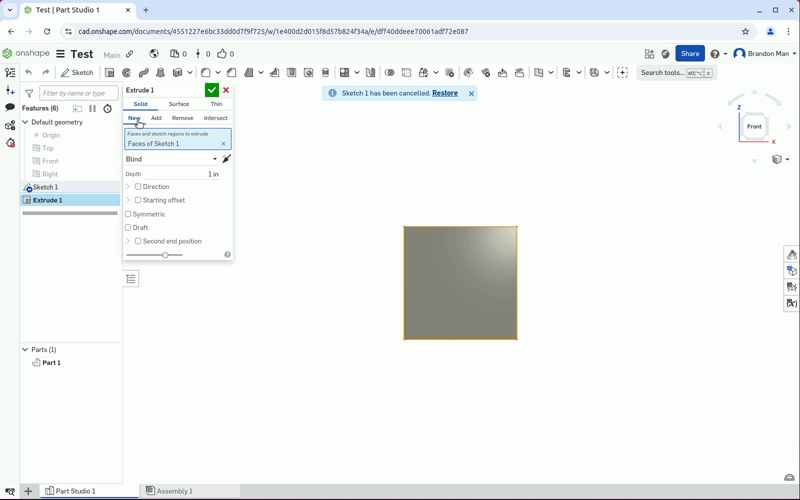
click(137, 120)
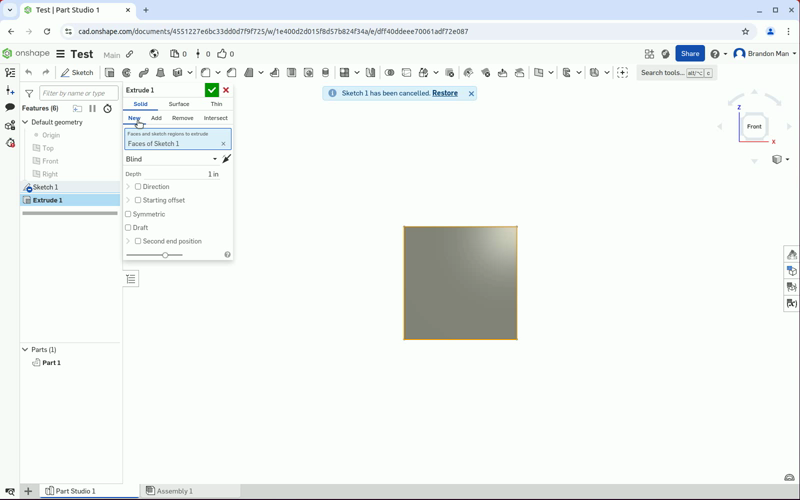
key(tab, 4)
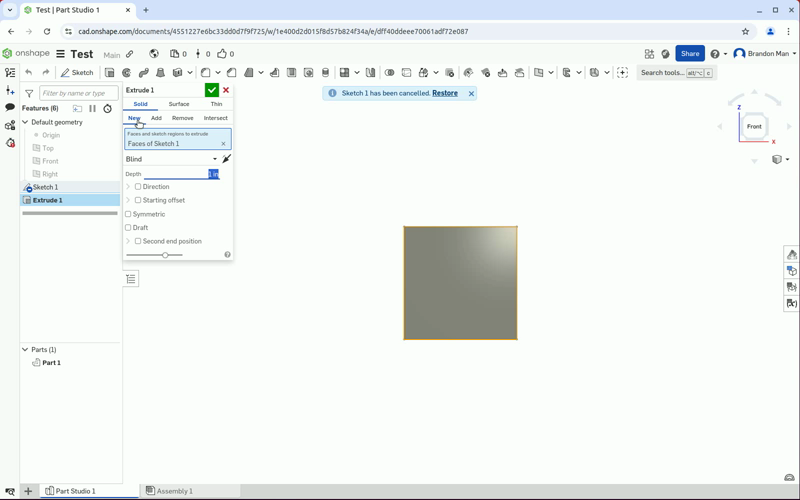
text(23.108)
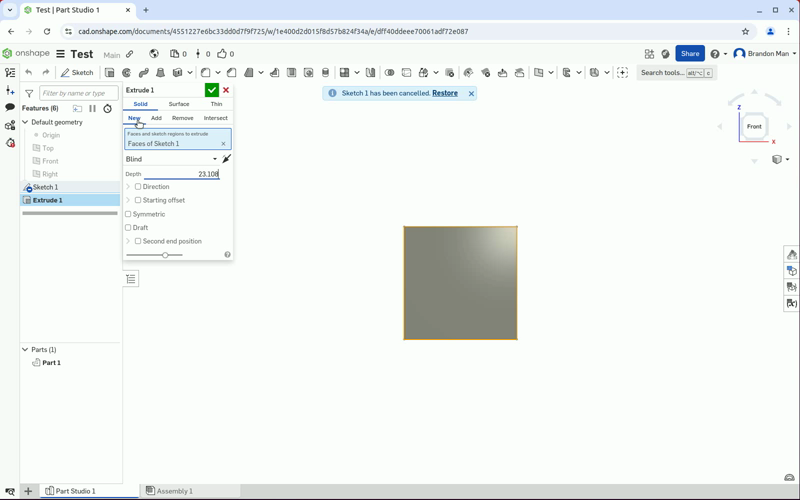
key(enter)
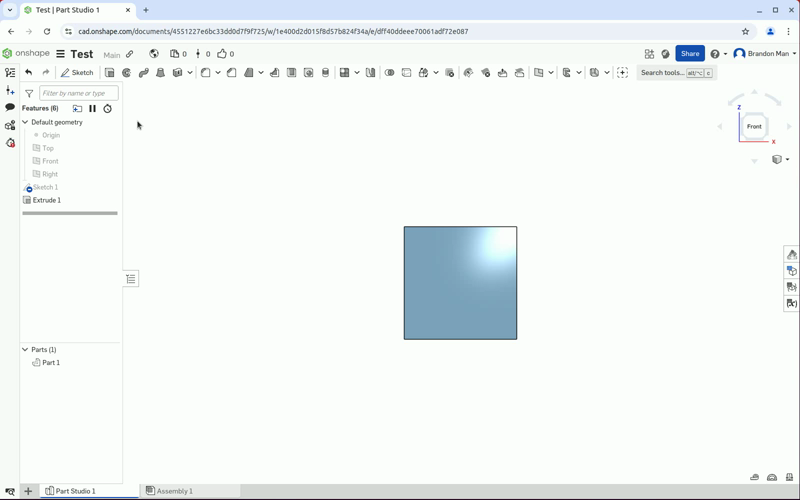
key(shift+h)
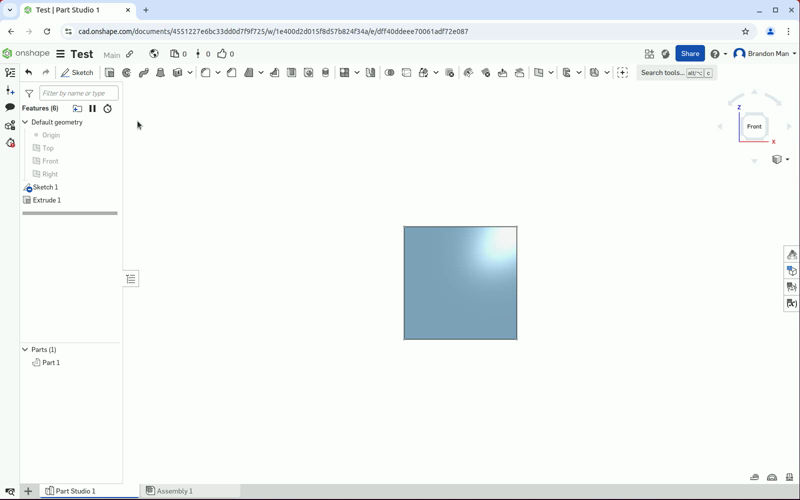
key(shift+h)
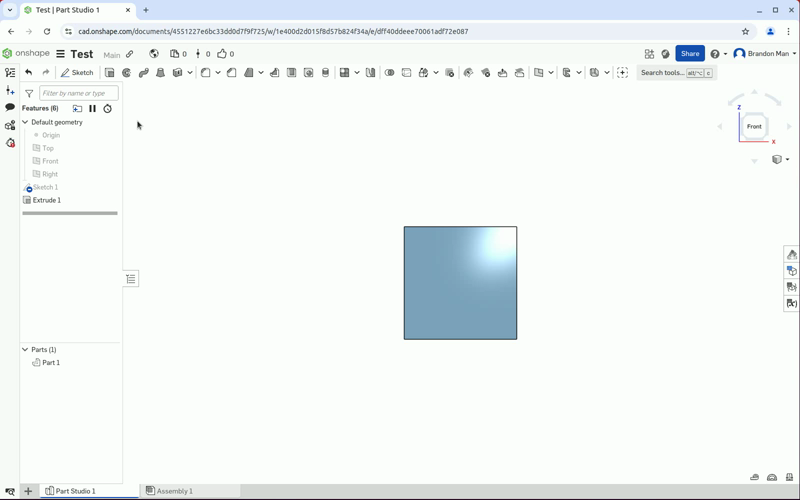
mouse_move(73, 189)
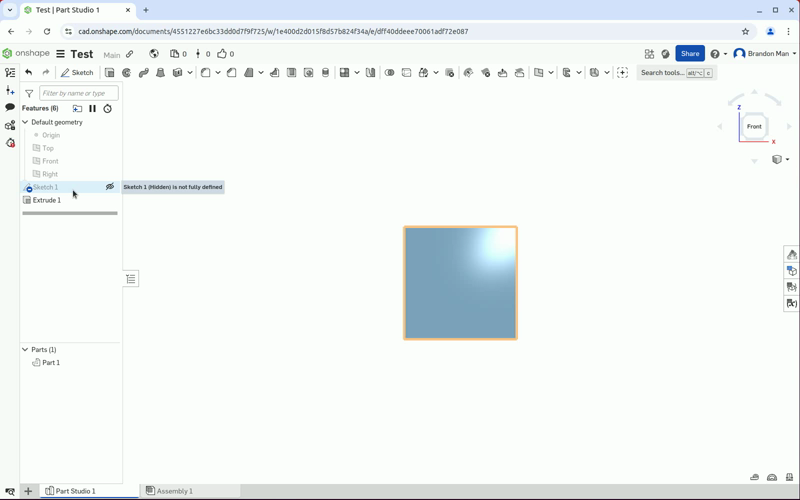
click(73, 189)
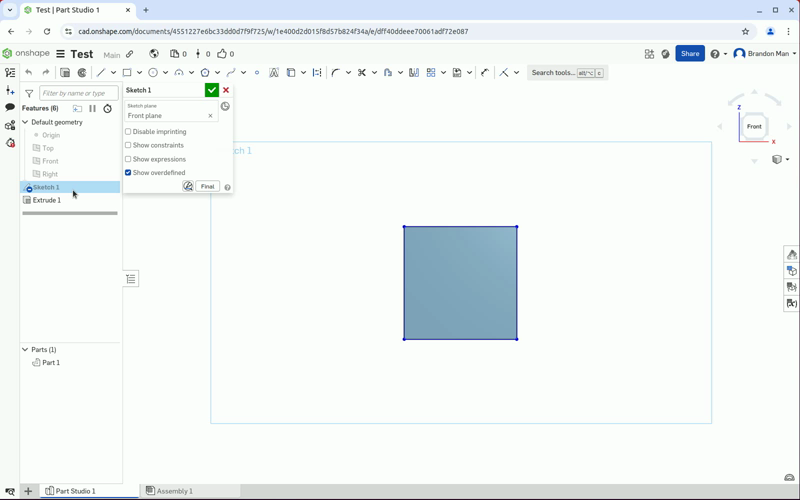
mouse_move(229, 92)
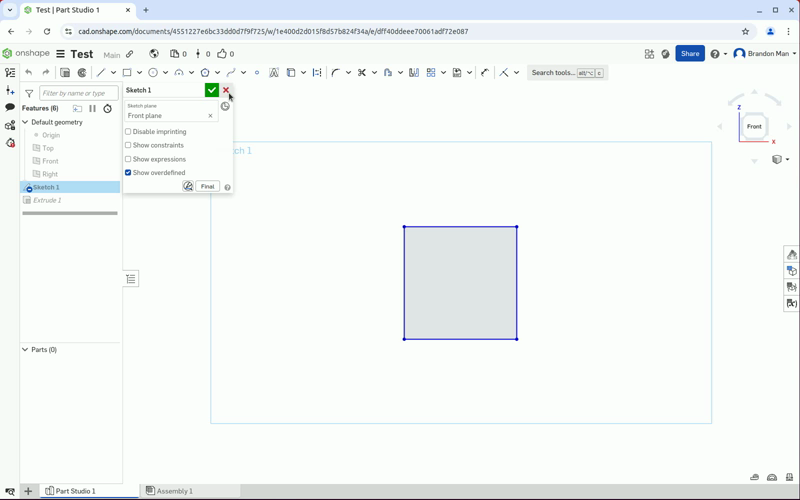
click(229, 92)
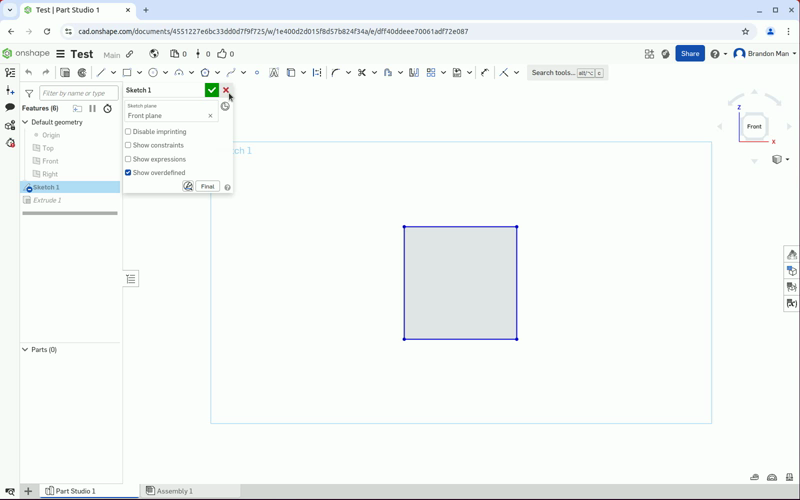
key(shift+s)
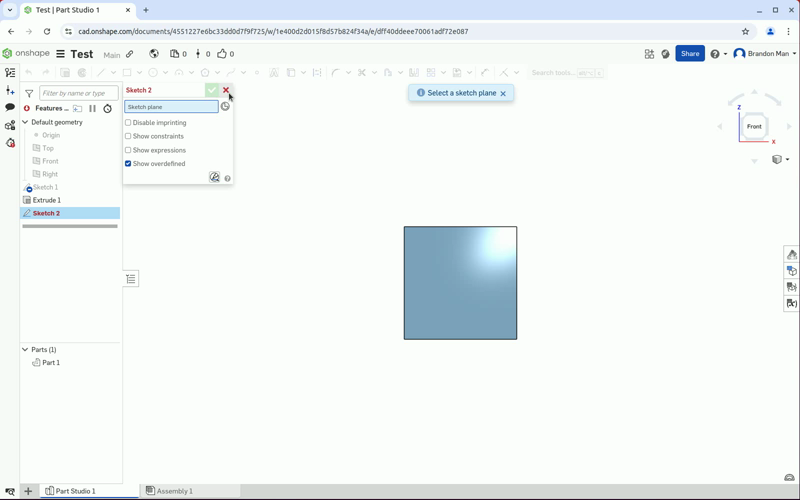
mouse_move(73, 163)
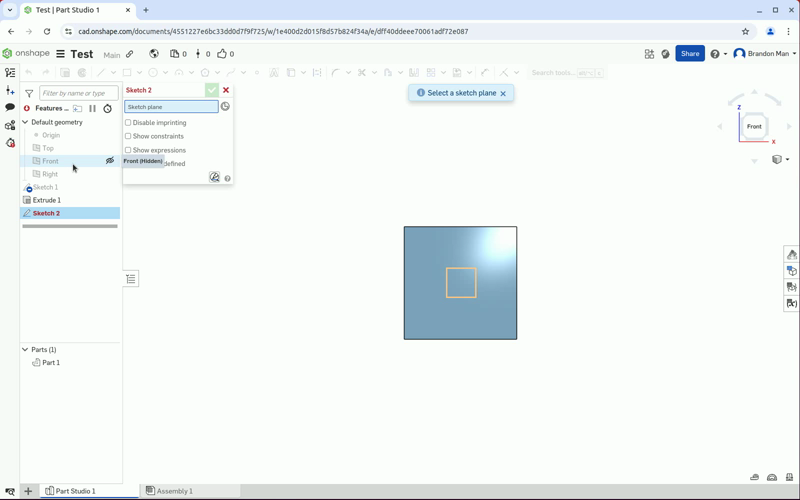
click(73, 163)
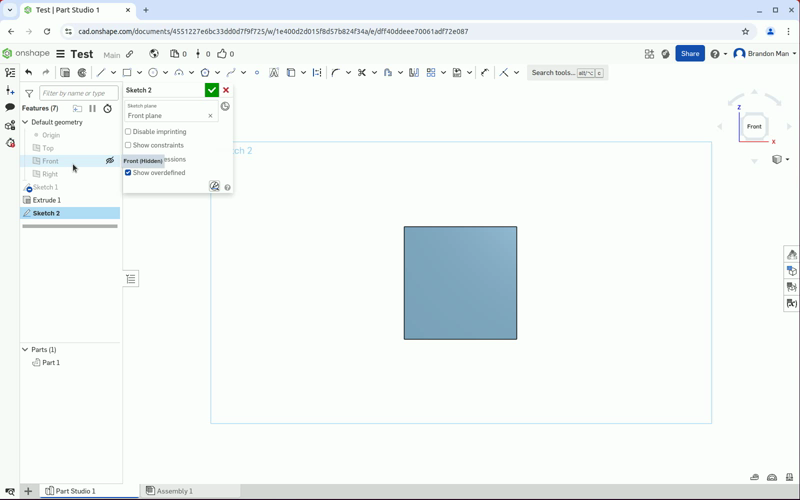
mouse_move(73, 352)
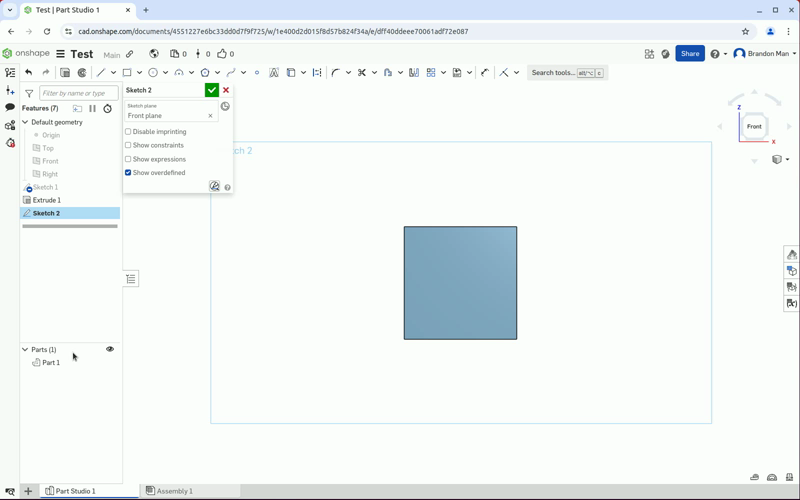
key(y)
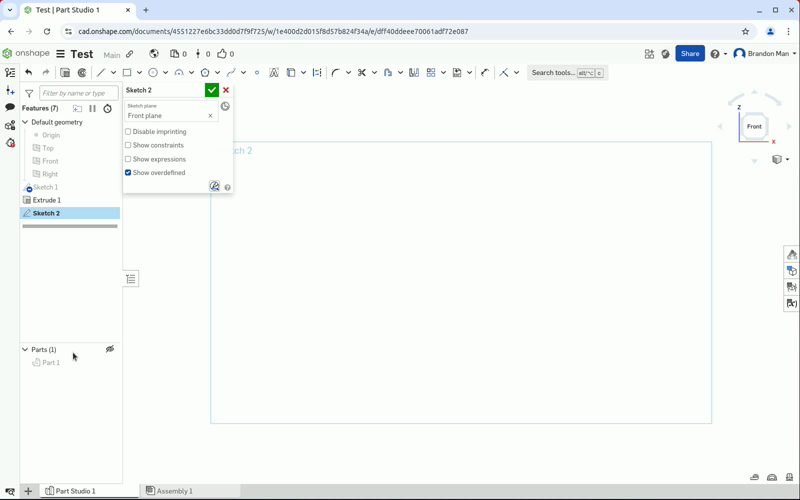
key(l)
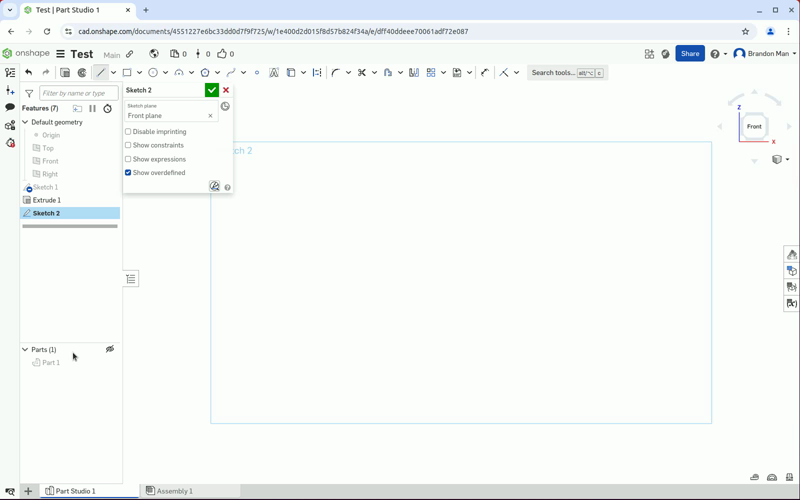
key_down(shift)
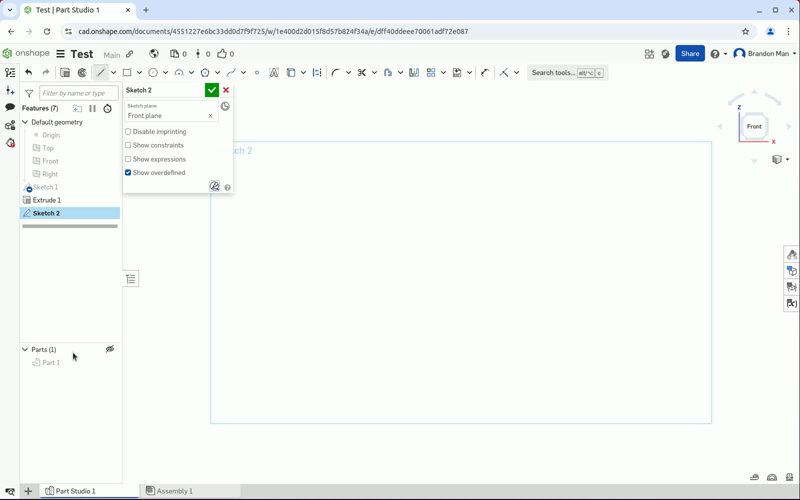
mouse_move(412, 330)
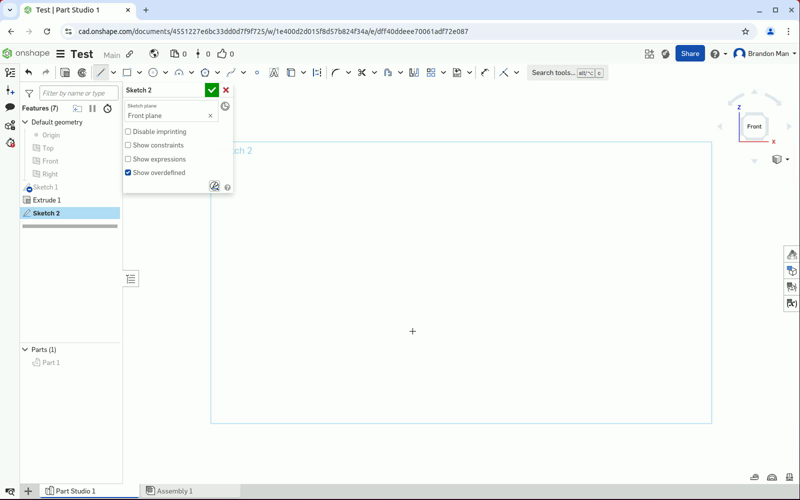
click(412, 330)
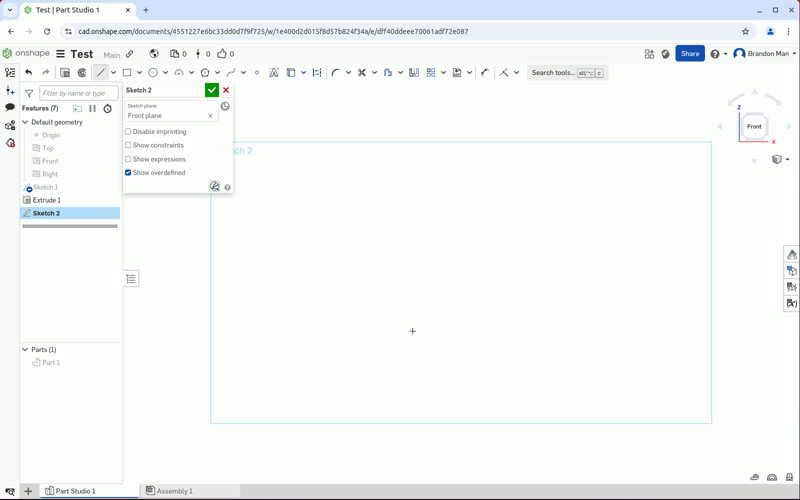
key_up(shift)
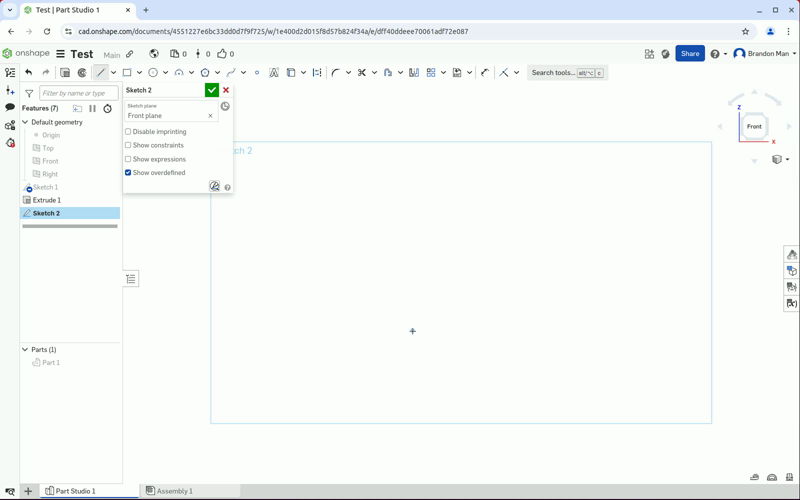
key_down(shift)
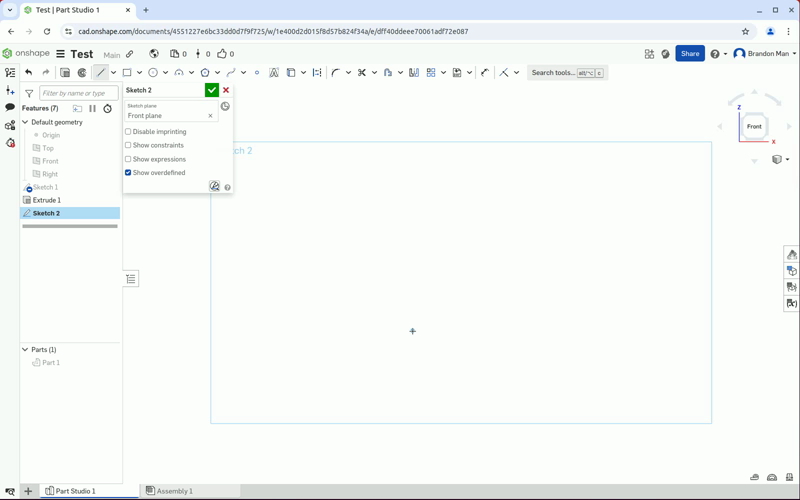
mouse_move(509, 330)
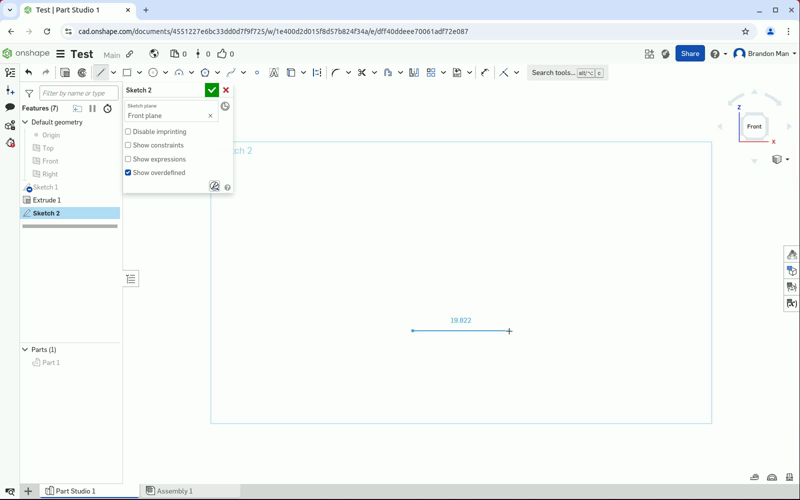
click(509, 330)
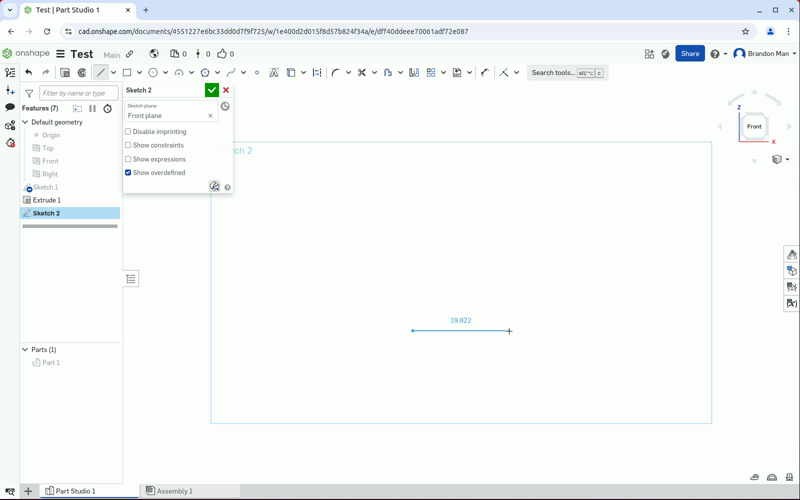
key_up(shift)
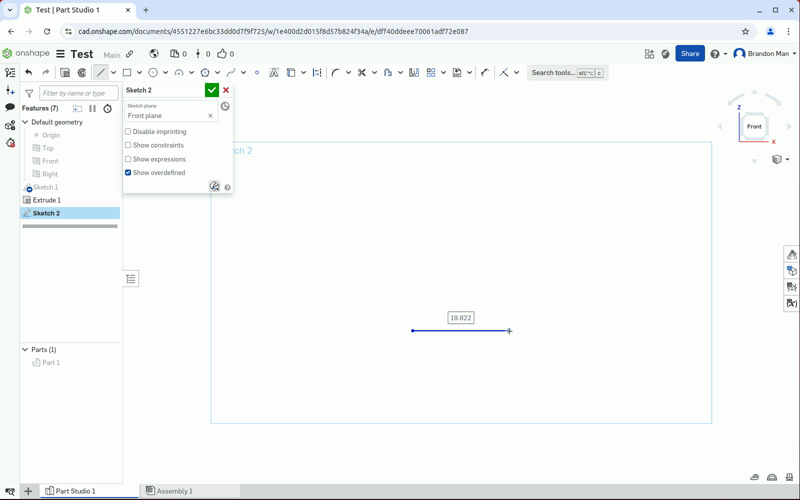
key_down(shift)
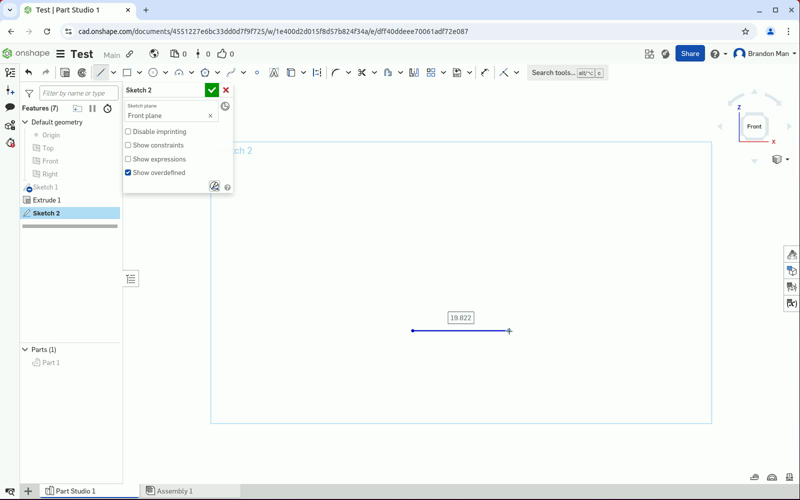
mouse_move(509, 234)
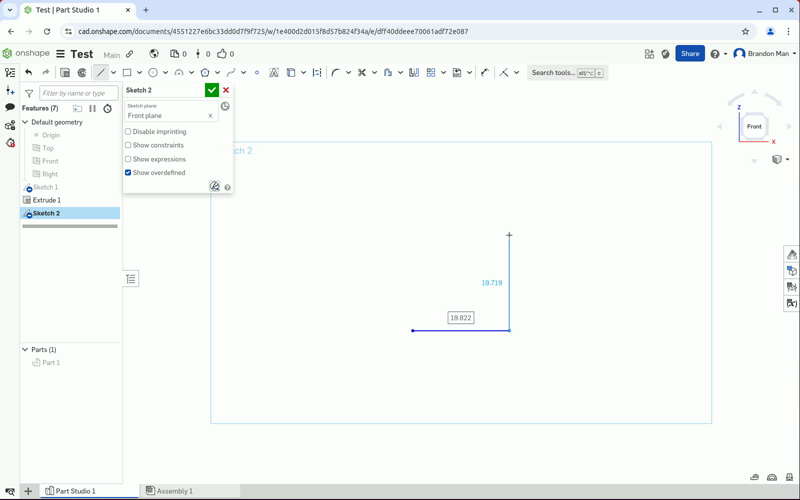
click(509, 234)
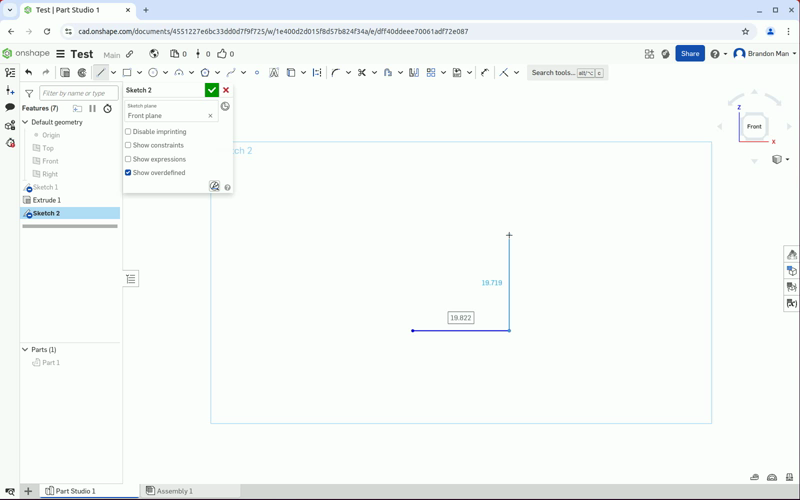
key_up(shift)
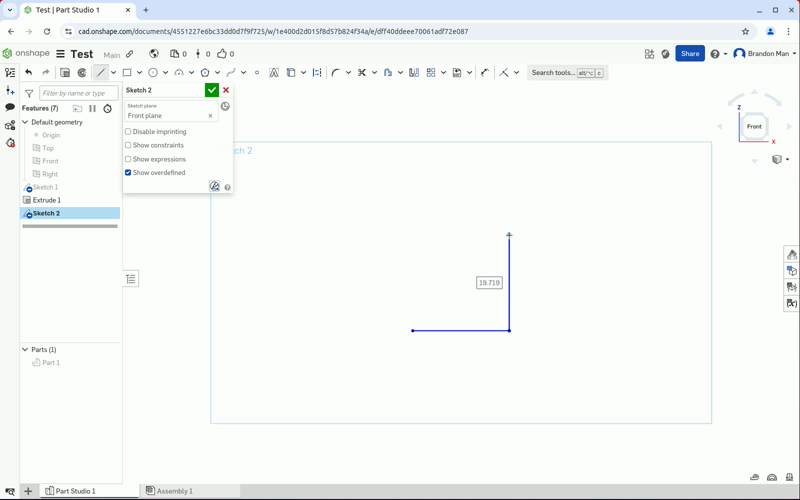
key_down(shift)
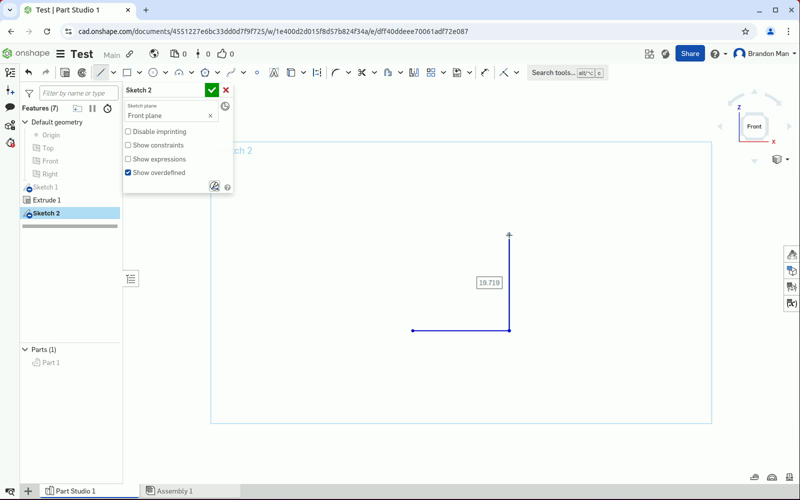
mouse_move(412, 234)
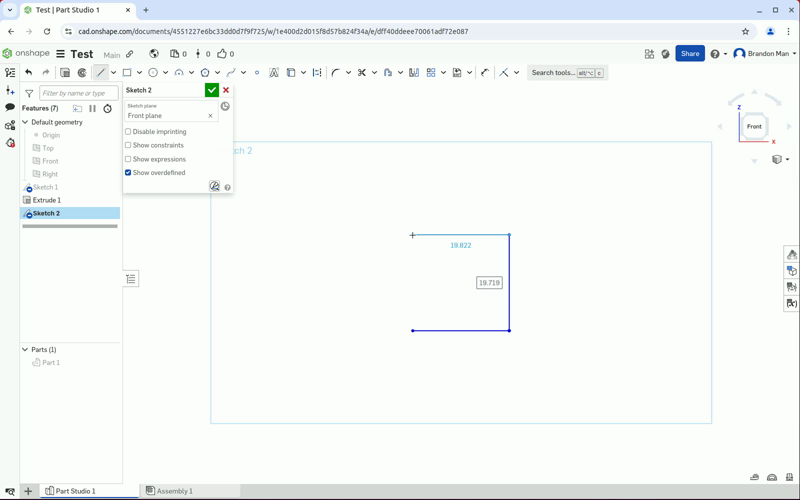
click(412, 234)
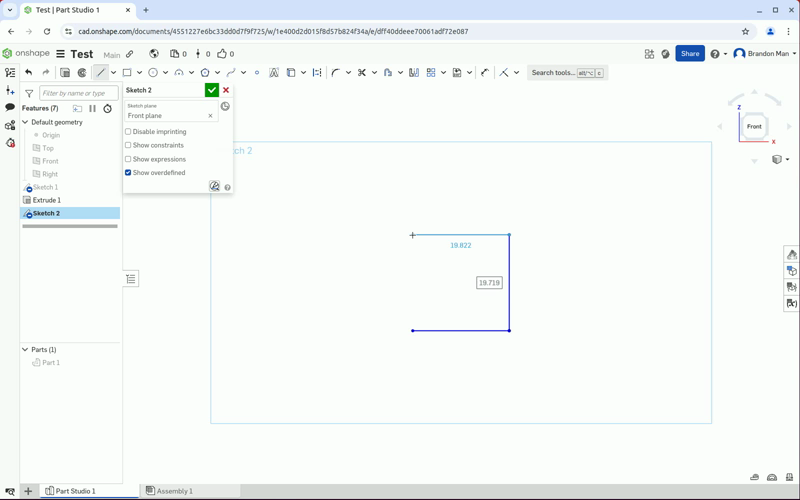
key_up(shift)
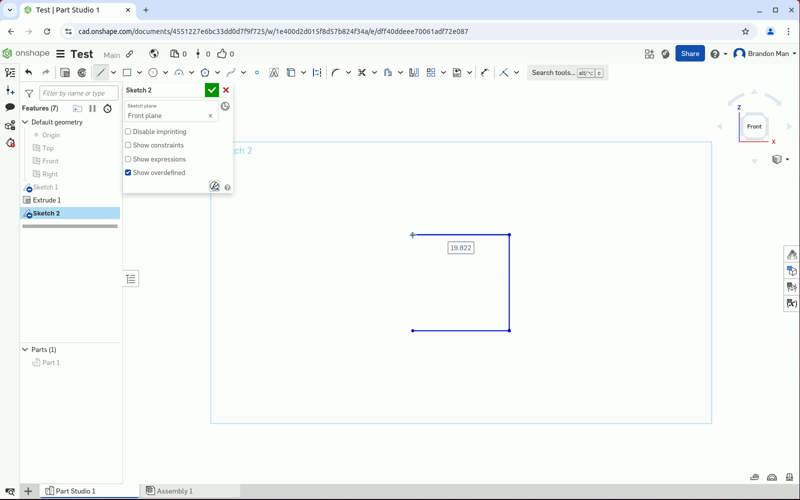
key_down(shift)
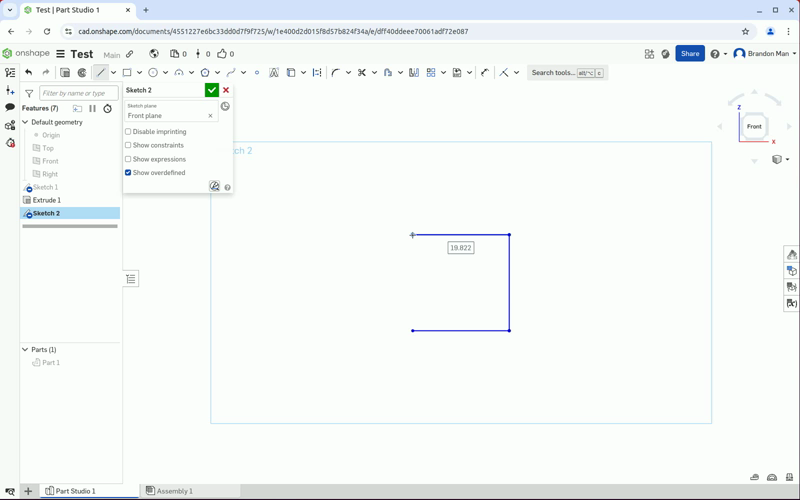
mouse_move(412, 330)
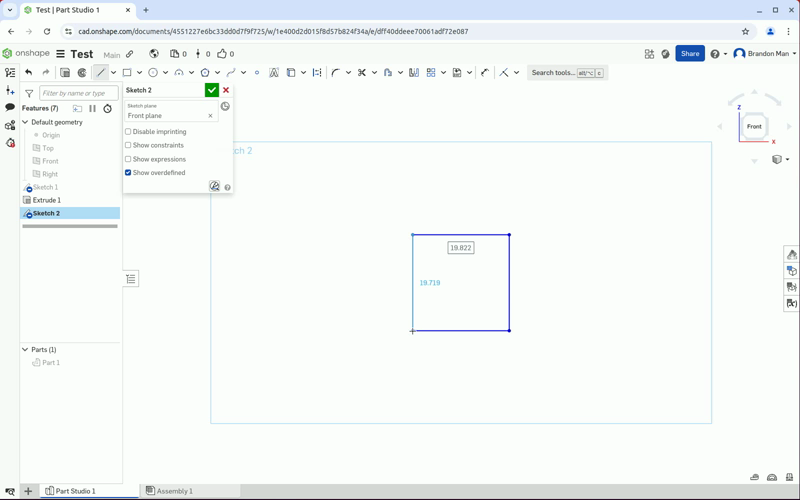
key_up(shift)
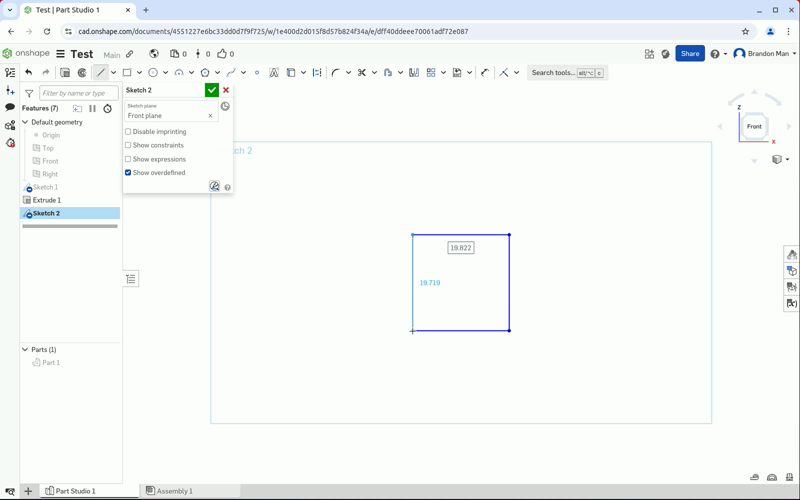
click(412, 330)
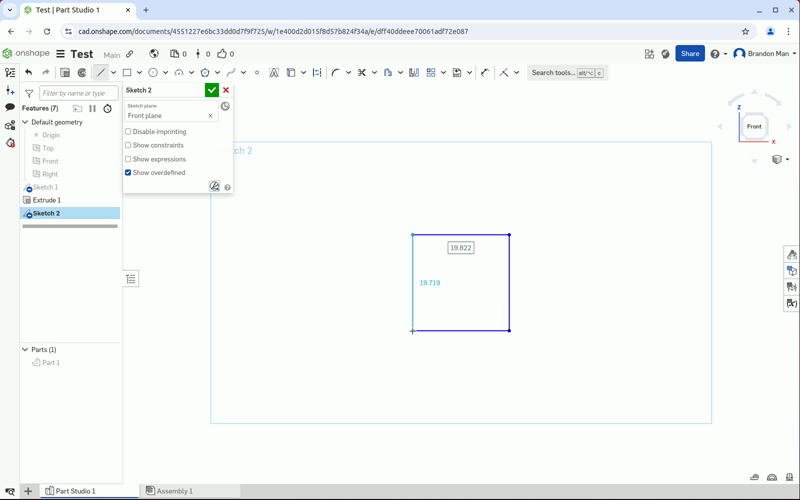
key(esc)
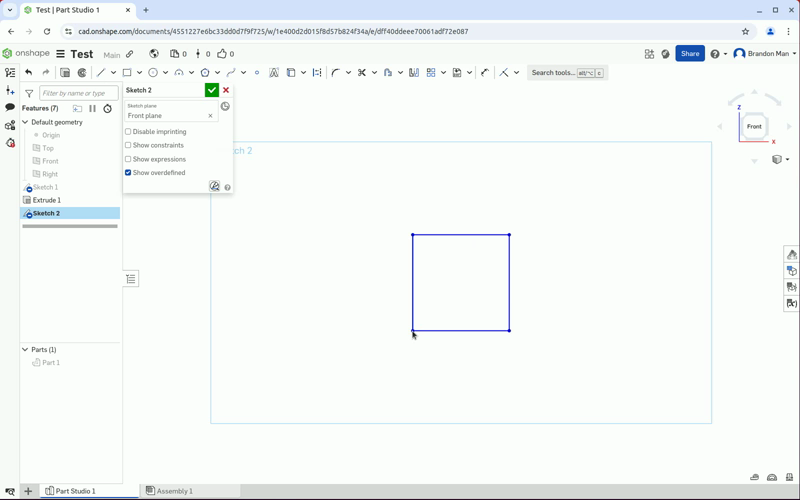
mouse_move(433, 307)
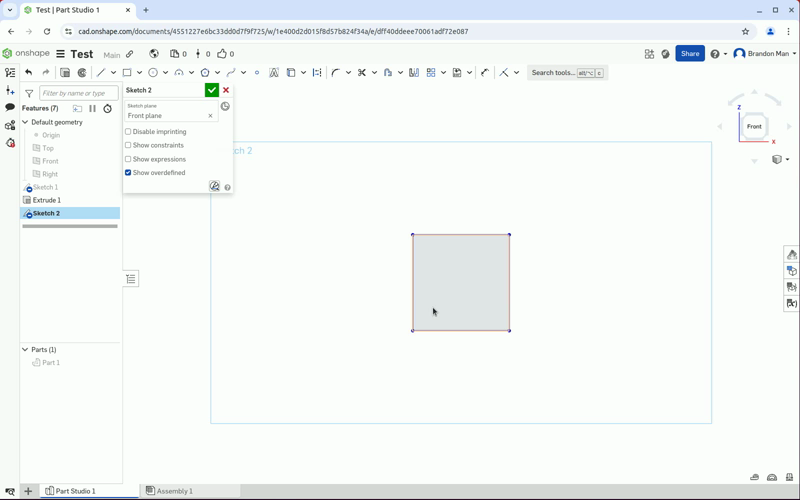
click(433, 307)
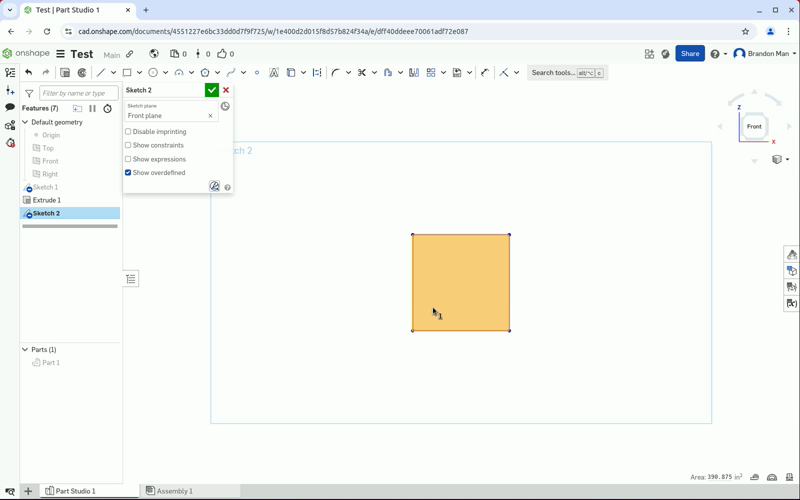
mouse_move(73, 352)
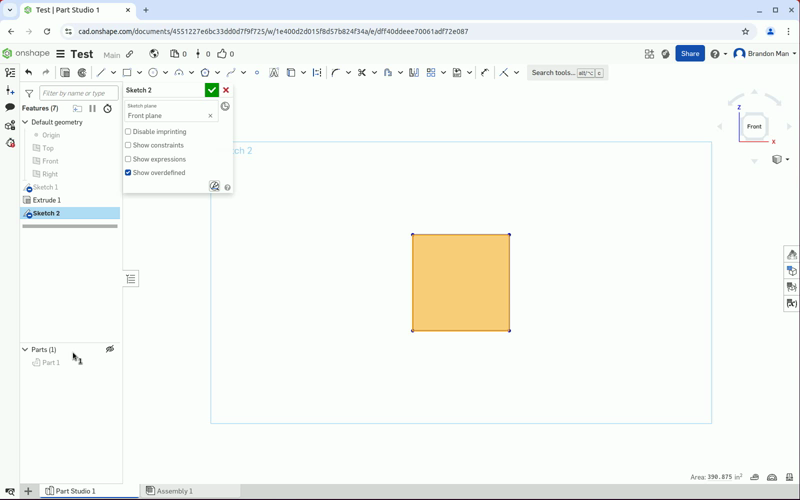
key(shift+y)
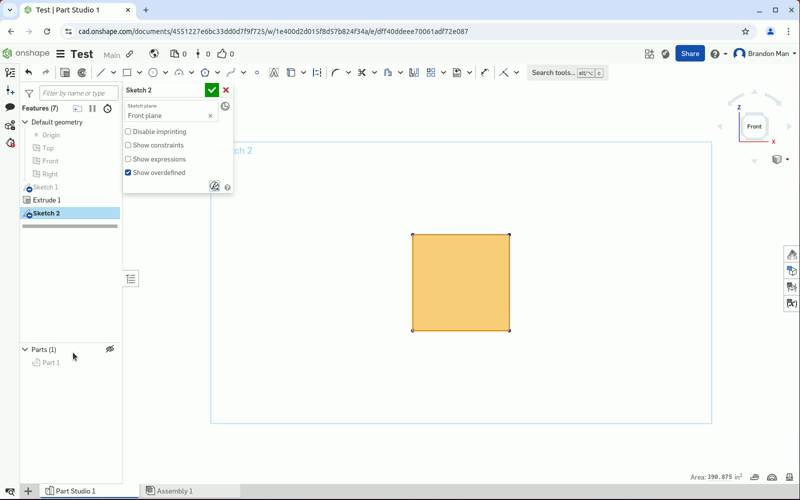
key(shift+e)
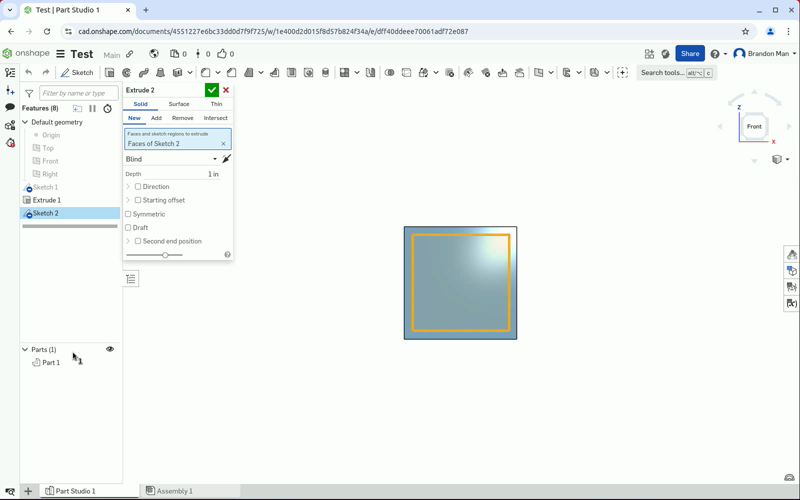
mouse_move(143, 106)
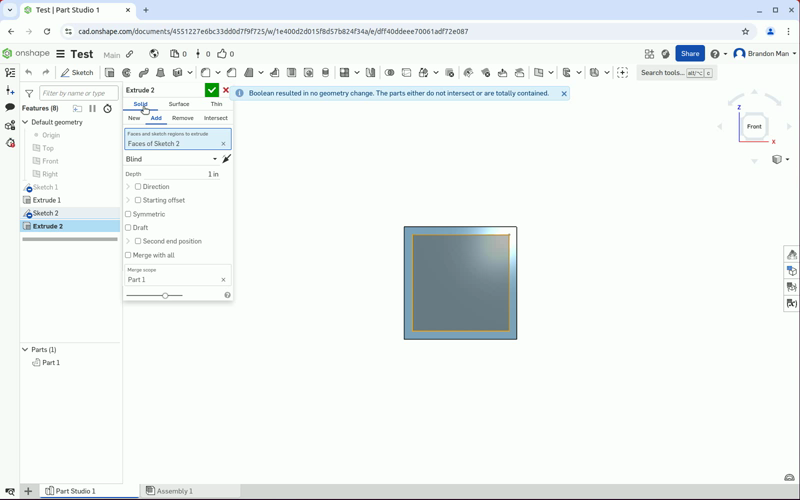
click(143, 106)
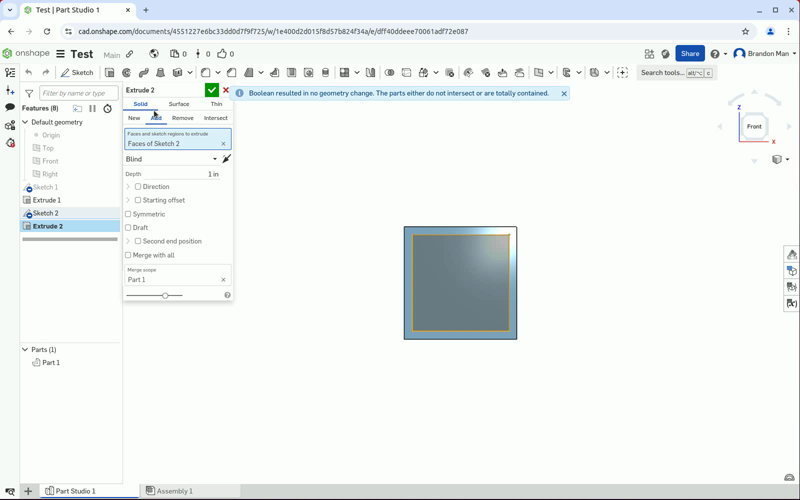
mouse_move(186, 120)
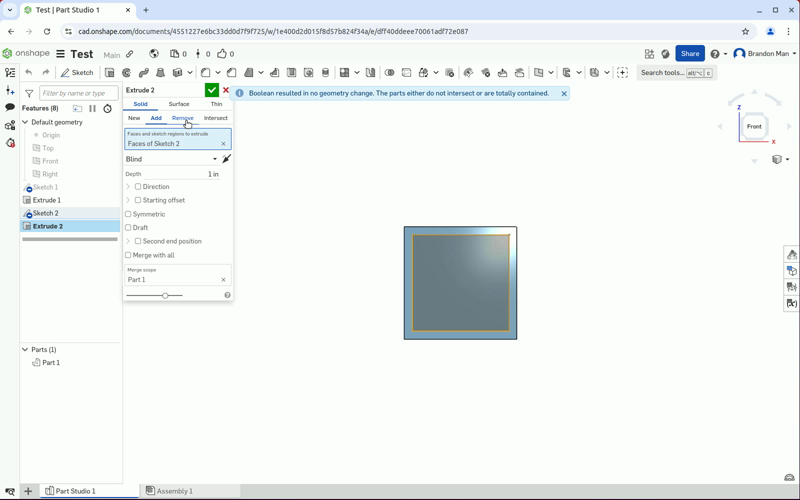
click(186, 120)
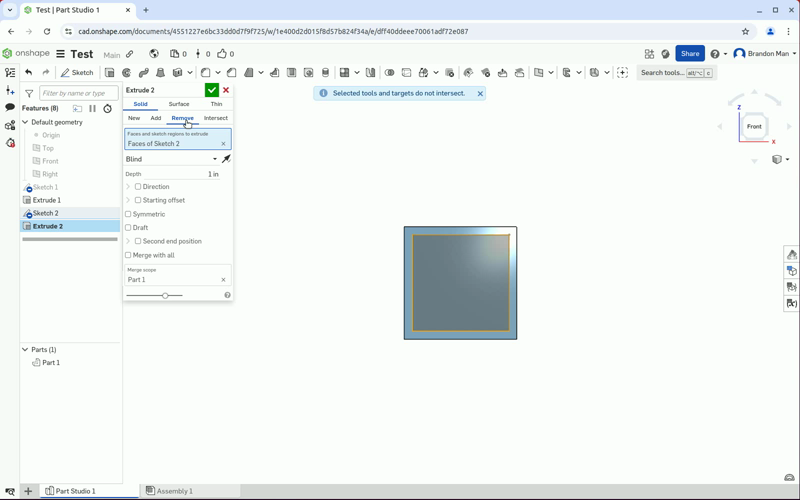
key(tab, 4)
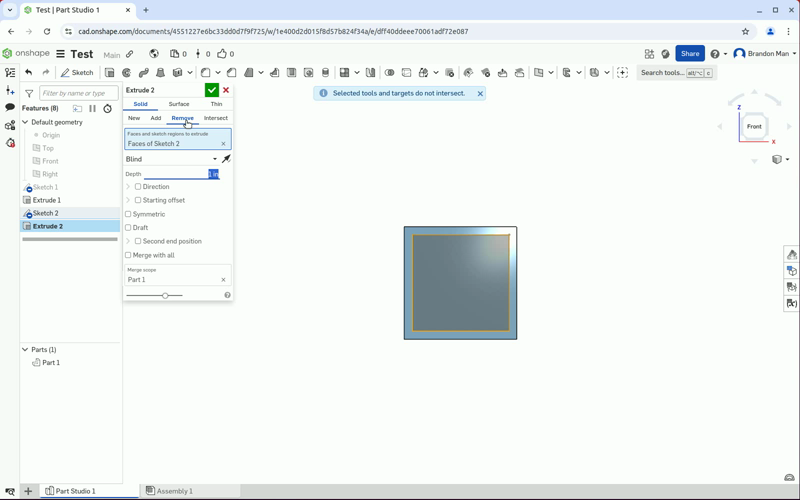
text(-19.738)
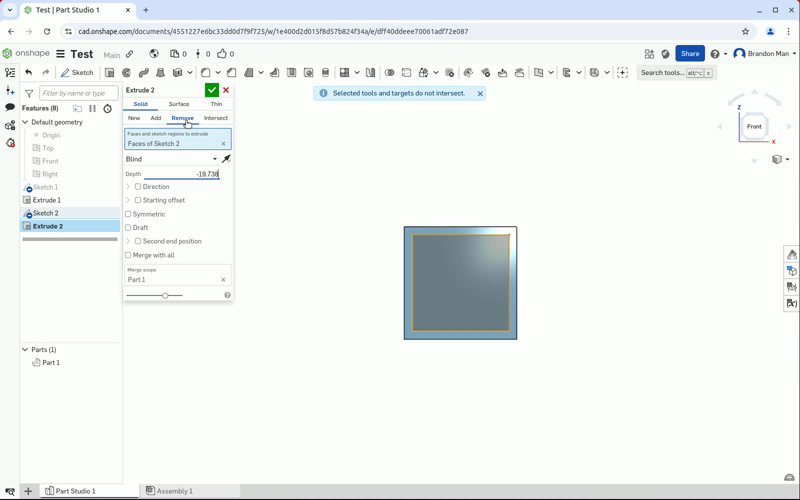
key(tab, 6)
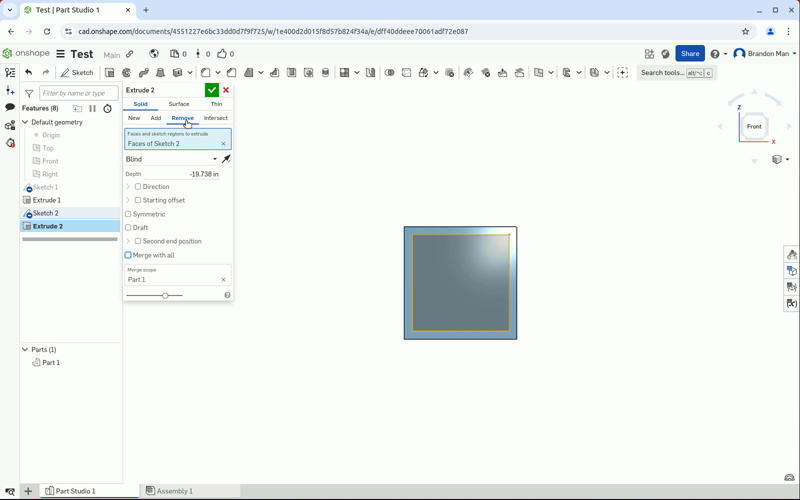
key(space)
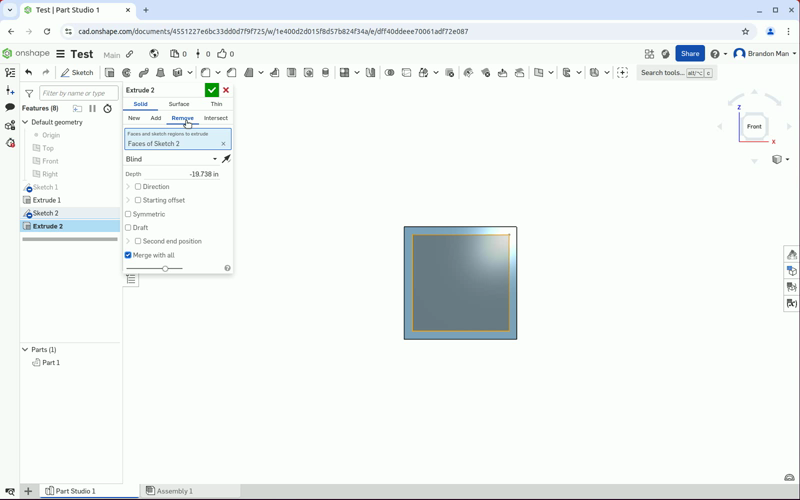
key(enter)
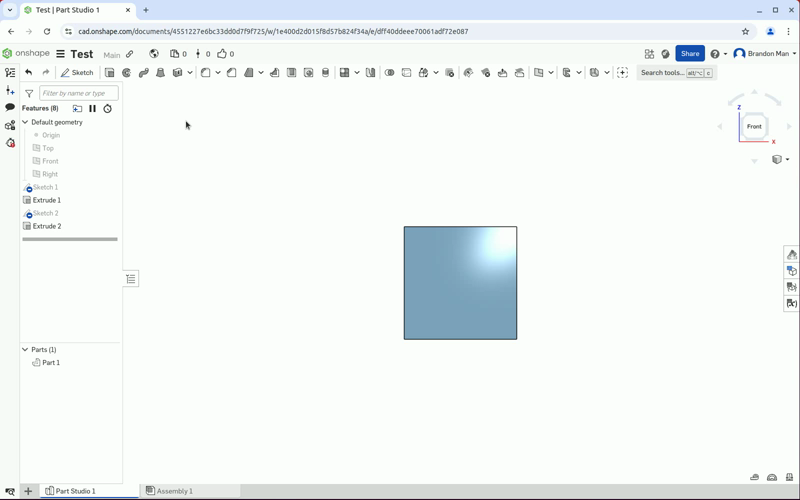
key(shift+h)
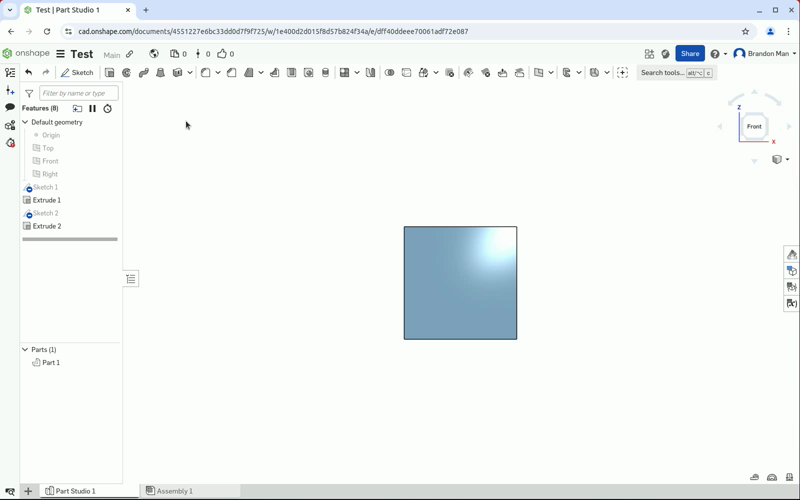
key(shift+h)
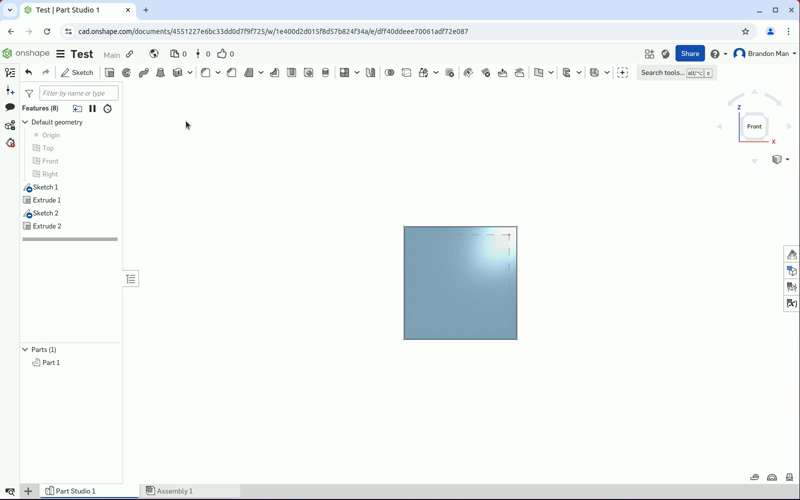
key(shift+7)
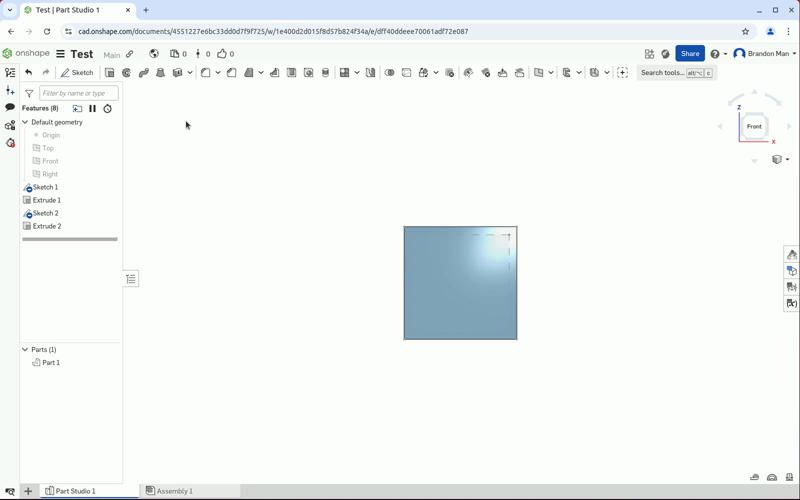
key(left, 2)
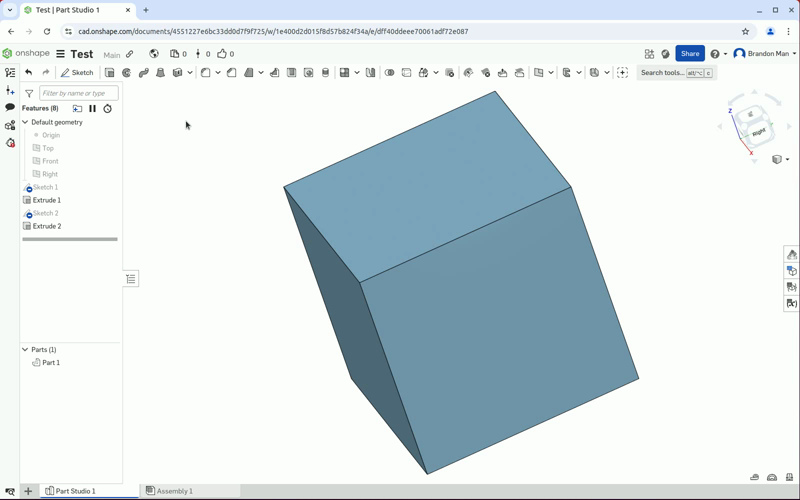
key(down, 2)
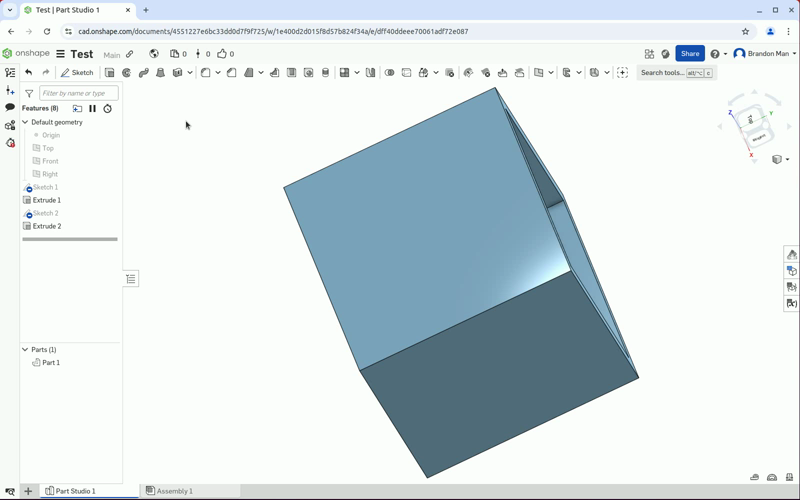
key(up, 2)
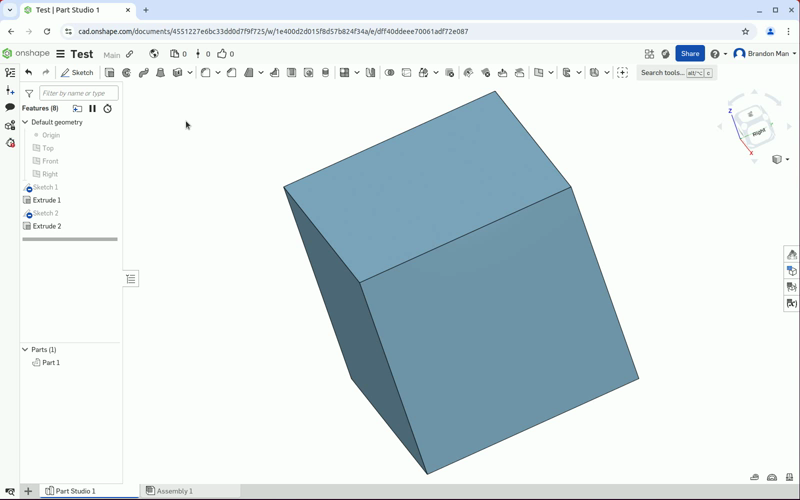
key(right, 2)
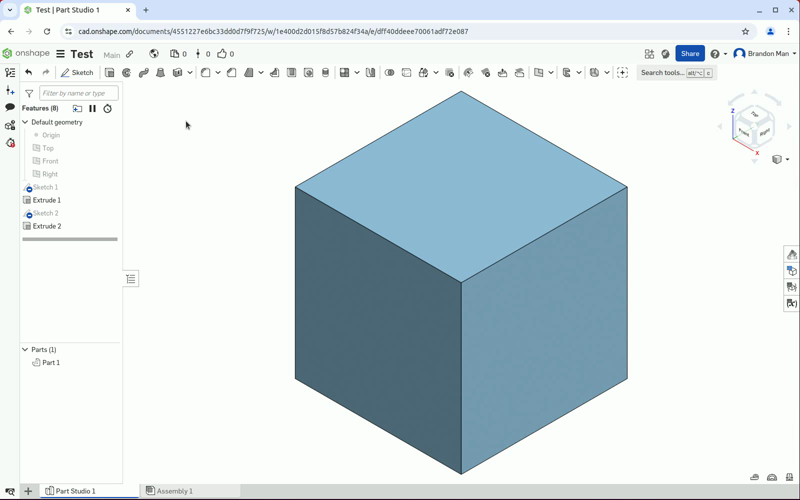
mouse_move(73, 189)
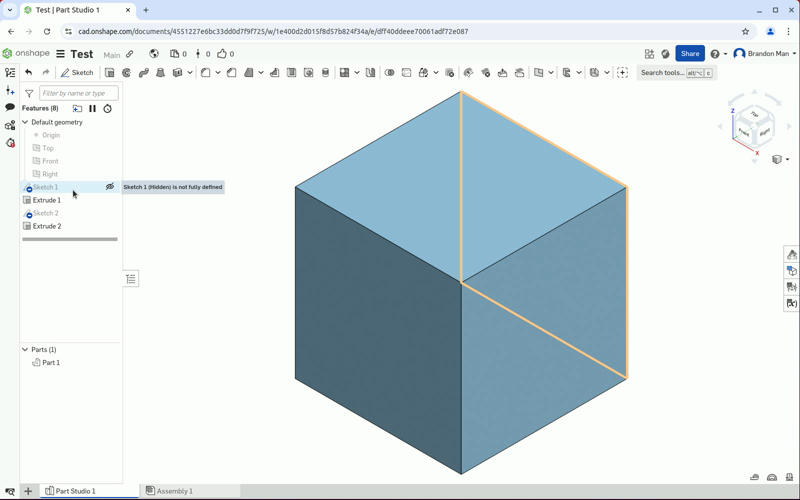
click(73, 189)